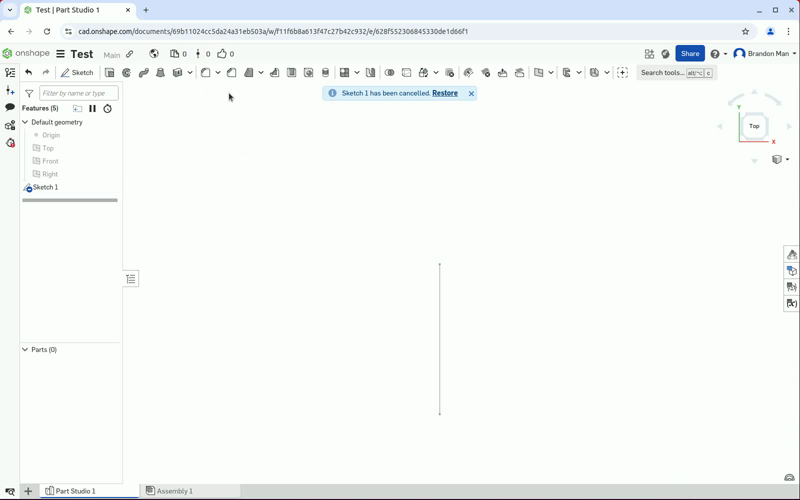
key(shift+h)
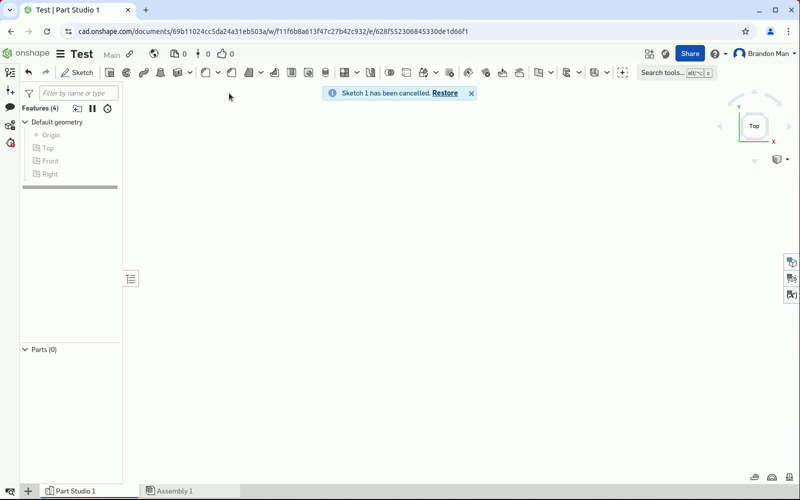
mouse_move(73, 352)
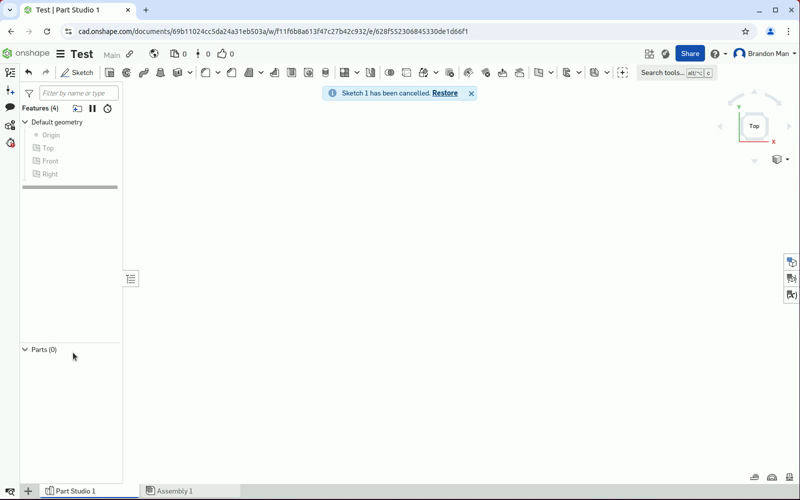
key(y)
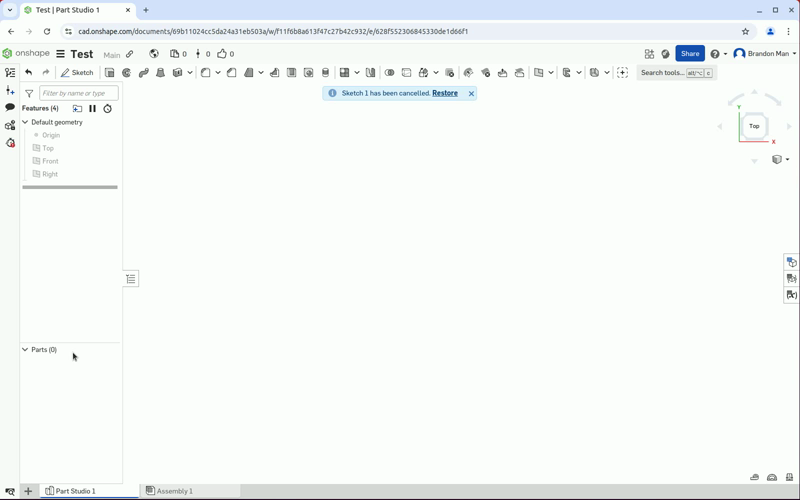
key(shift+p)
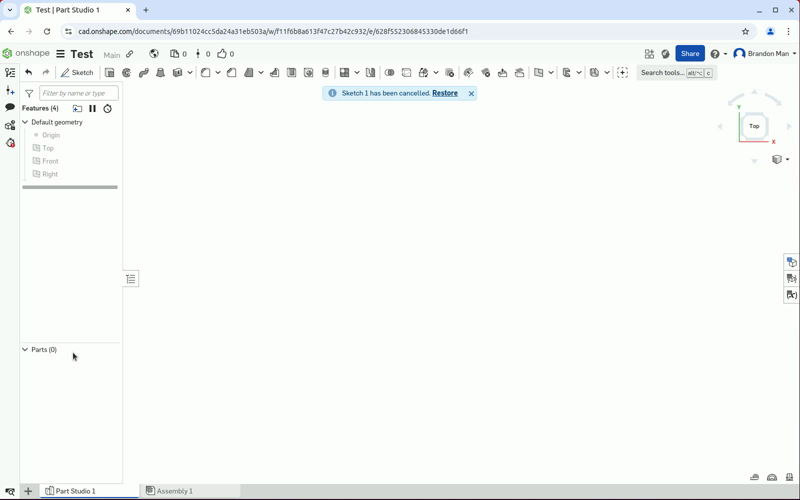
key(space)
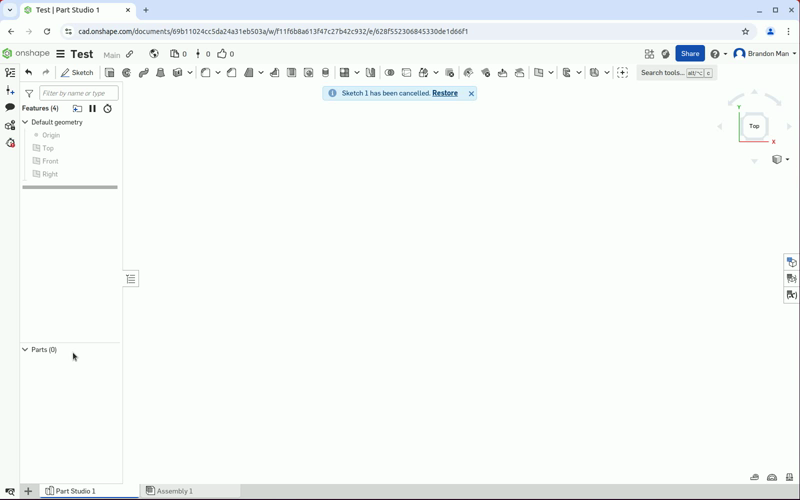
key_down(shift)
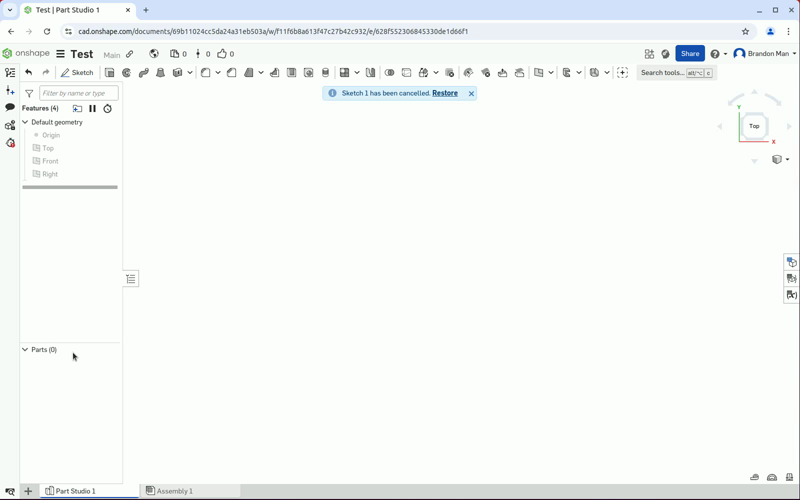
key(up)
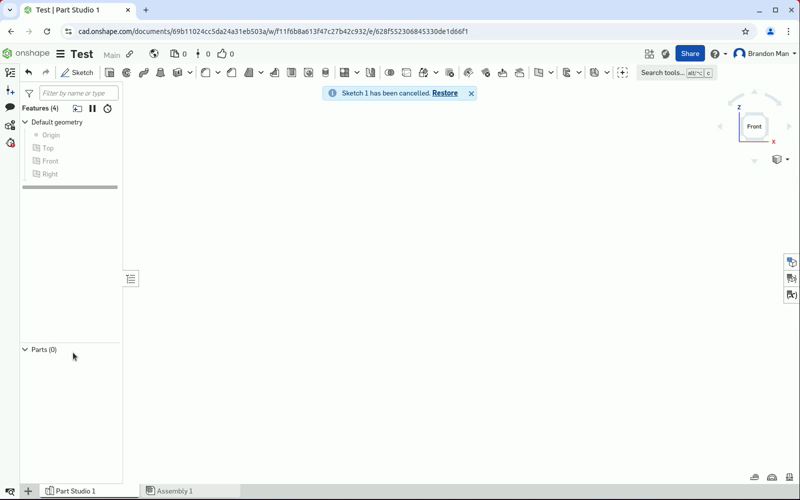
key_up(shift)
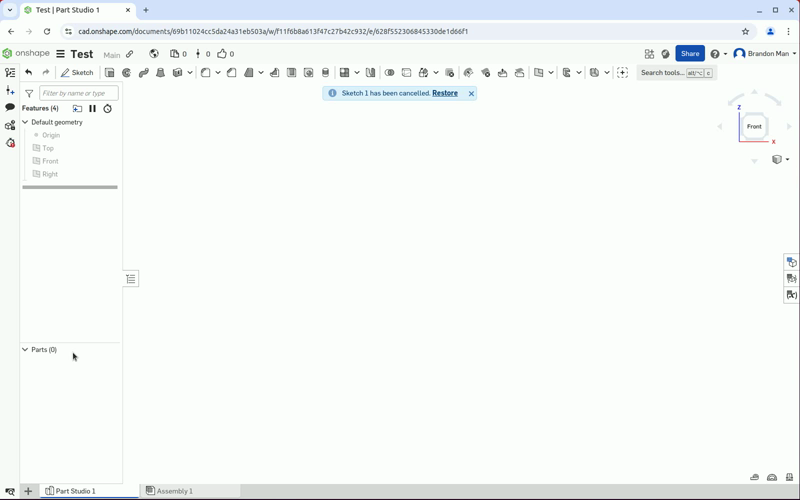
key(space)
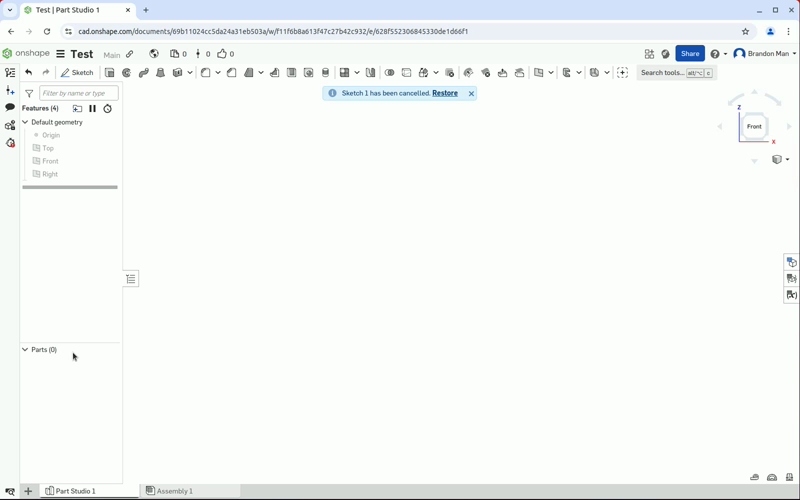
key_down(shift)
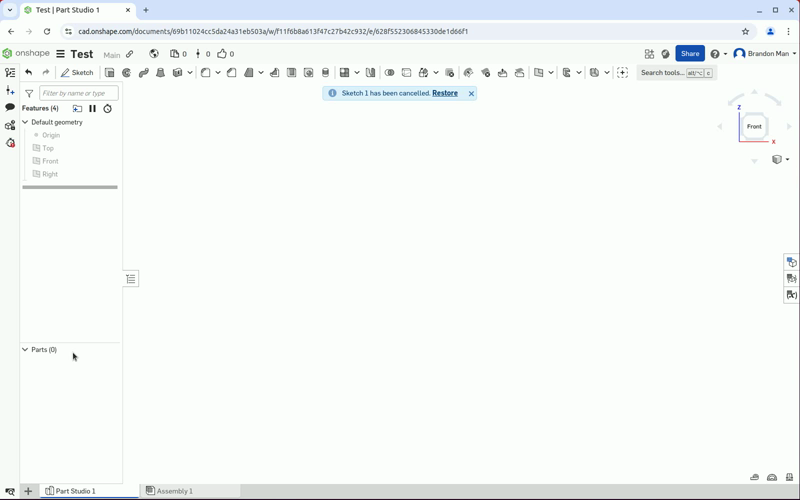
key(left)
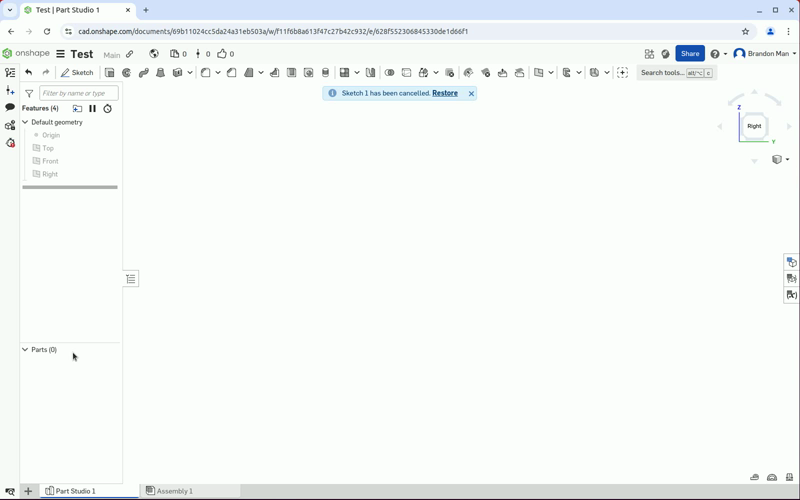
key_up(shift)
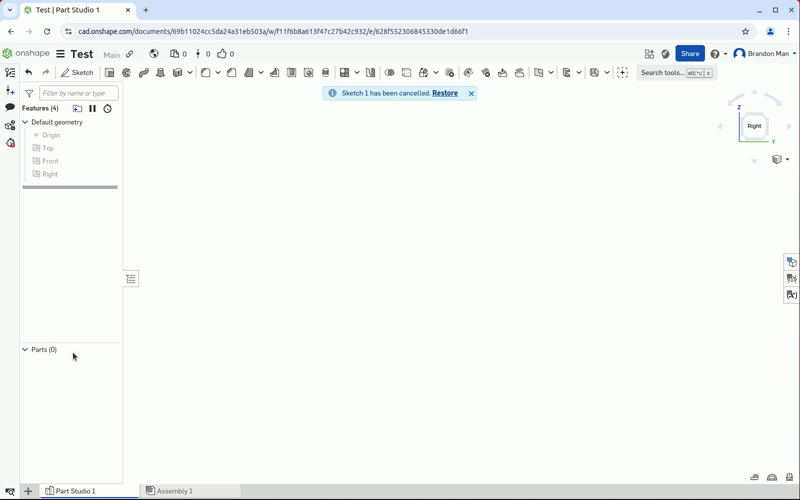
mouse_move(73, 352)
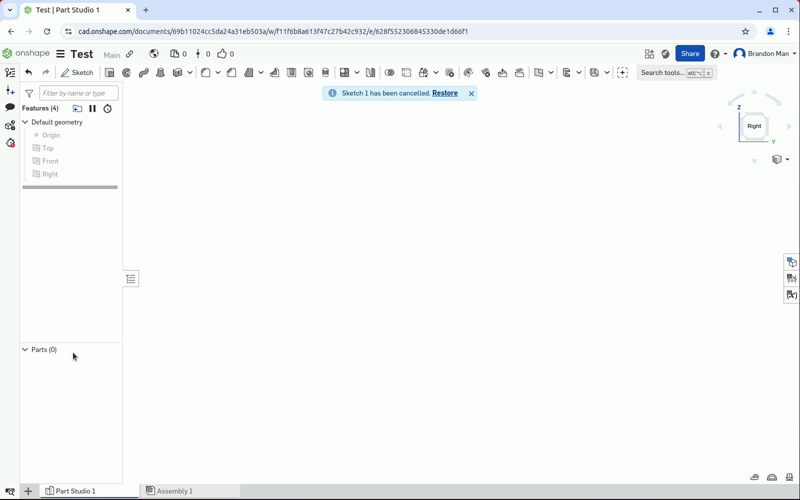
key(shift+y)
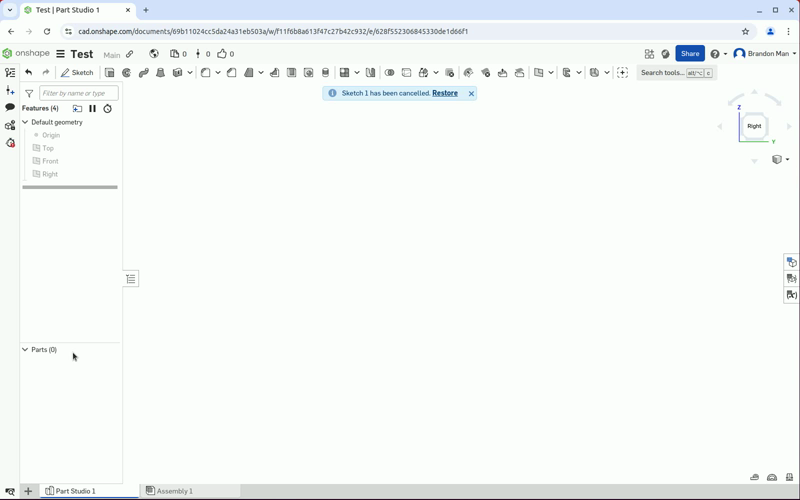
key(shift+s)
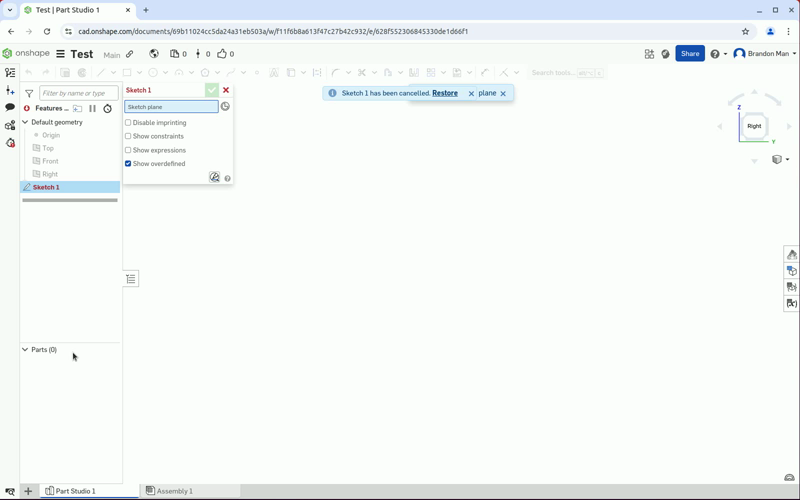
mouse_move(73, 176)
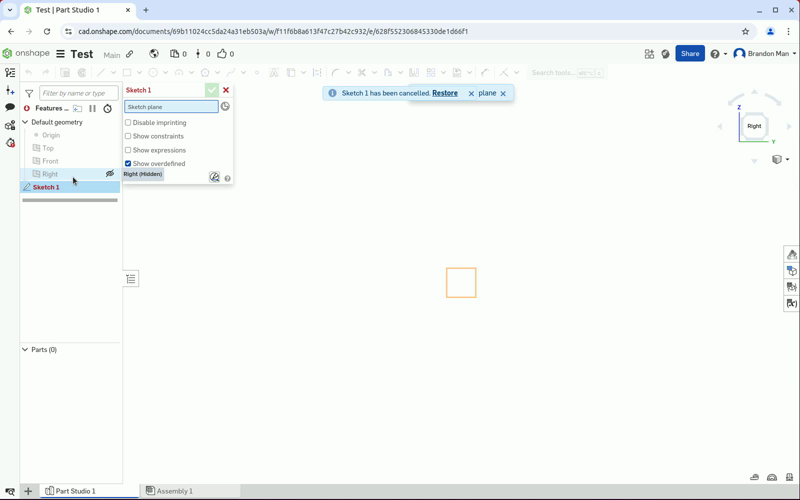
click(73, 176)
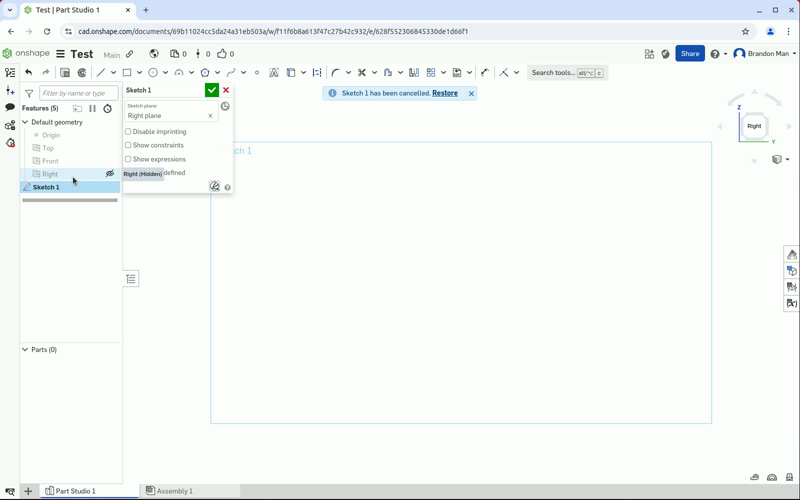
mouse_move(73, 352)
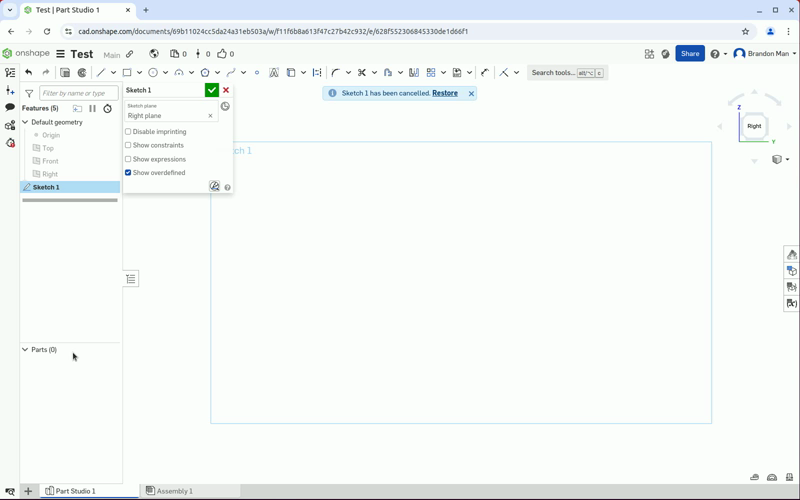
key(y)
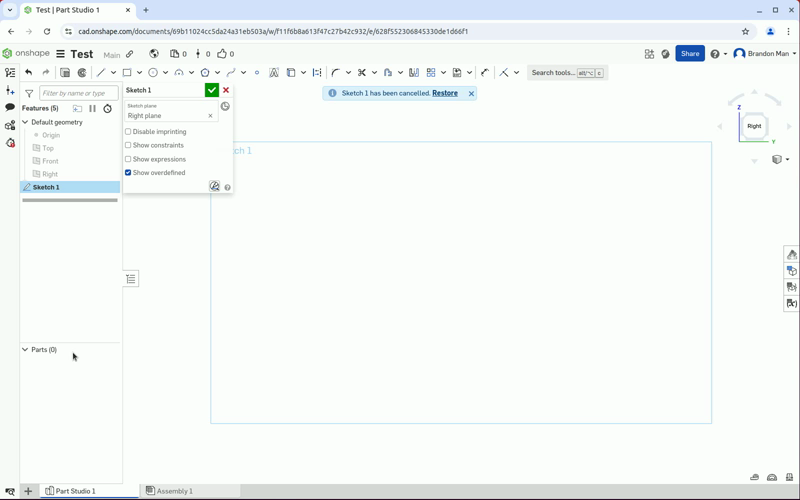
key(l)
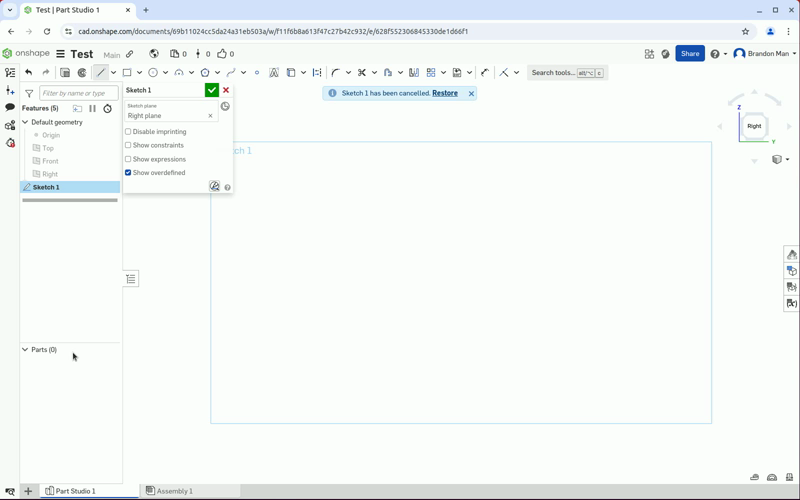
key_down(shift)
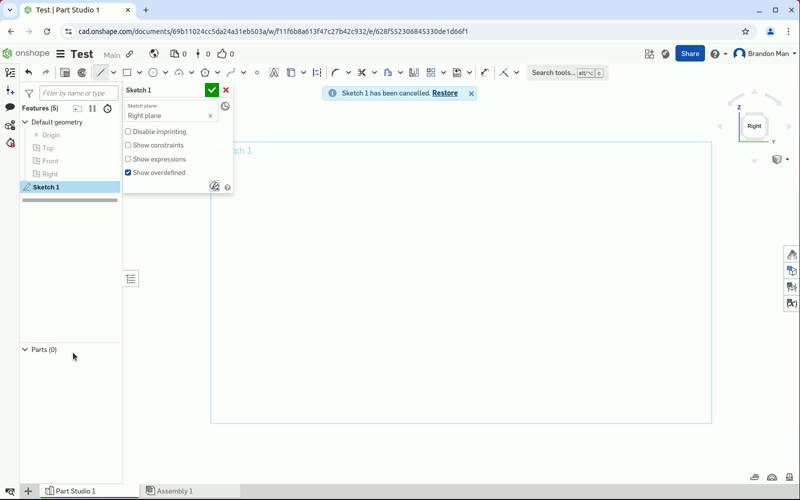
mouse_move(348, 249)
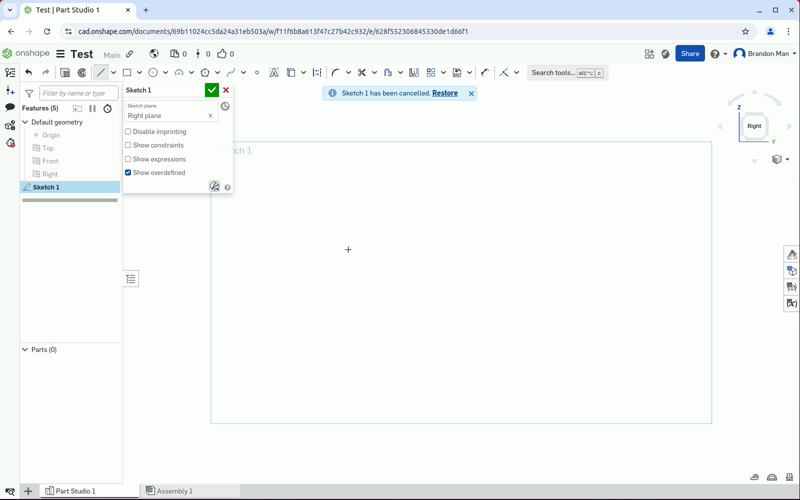
click(348, 249)
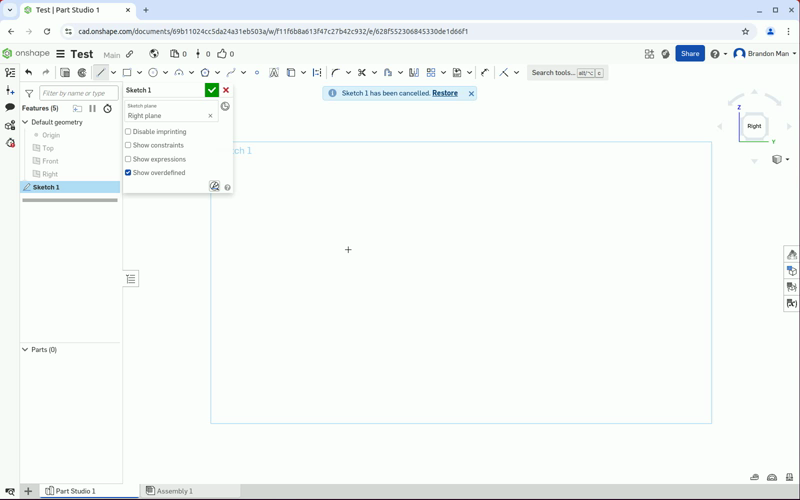
key_up(shift)
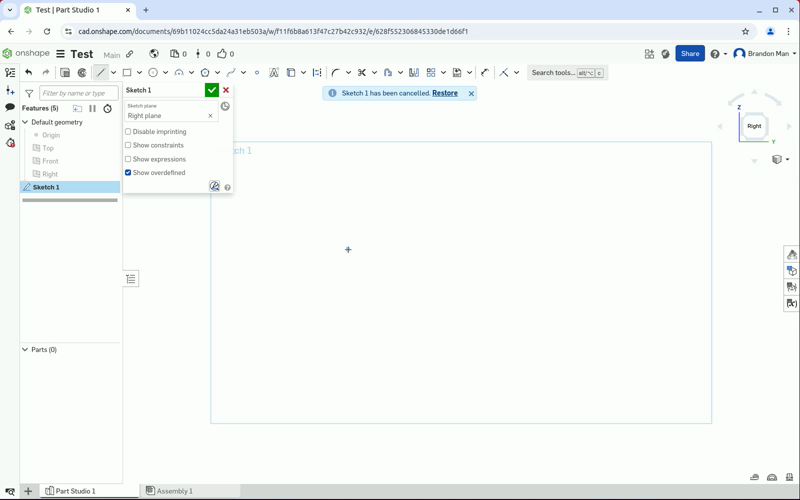
key_down(shift)
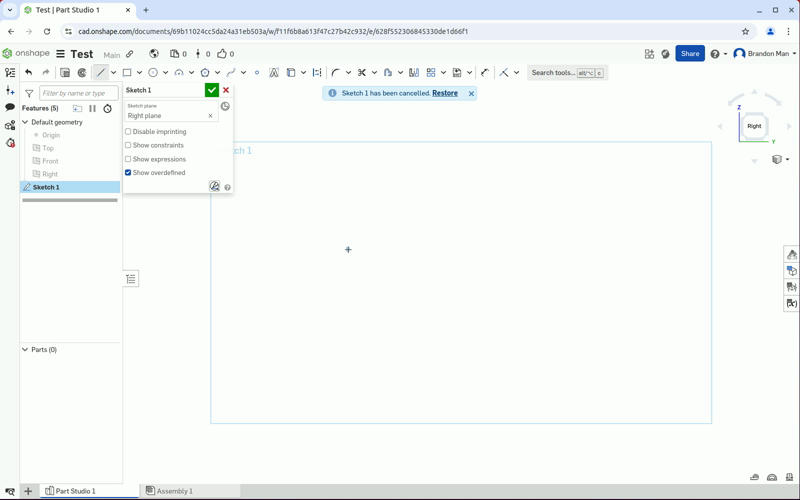
mouse_move(429, 249)
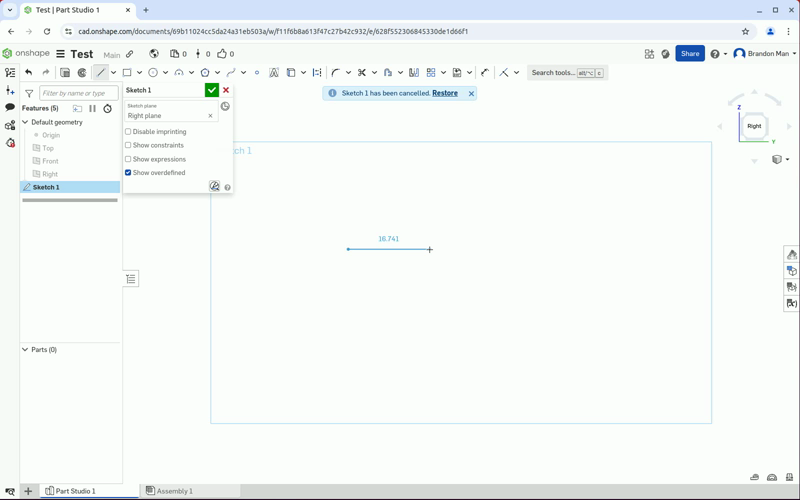
click(429, 249)
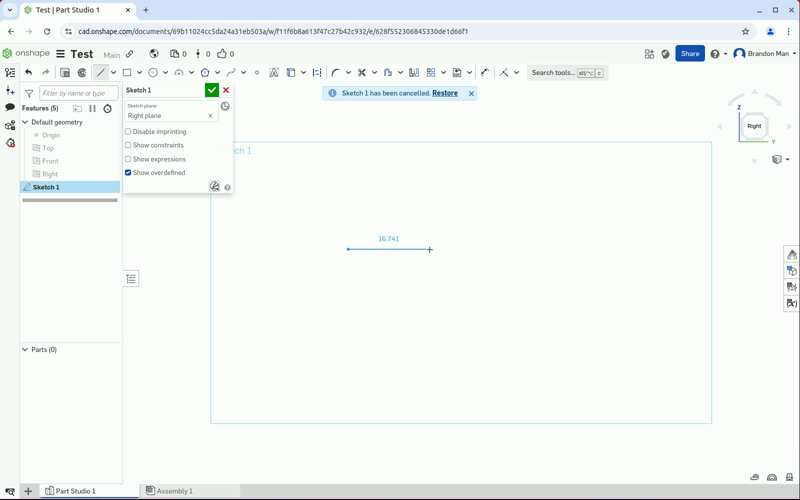
key_up(shift)
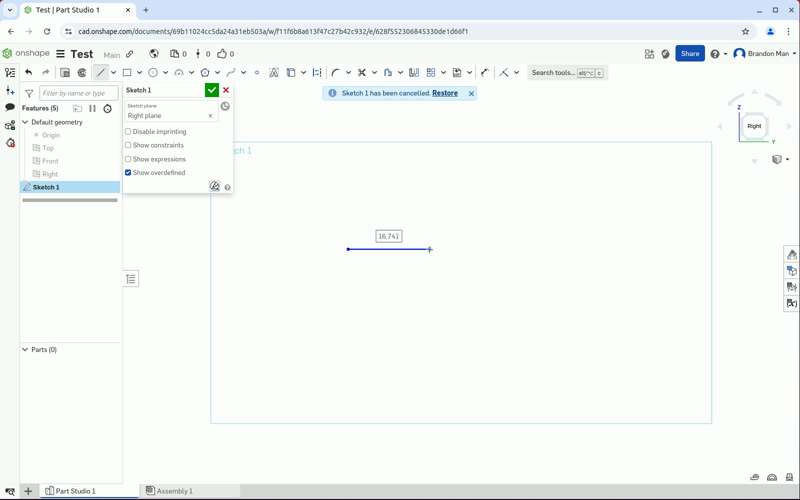
key_down(shift)
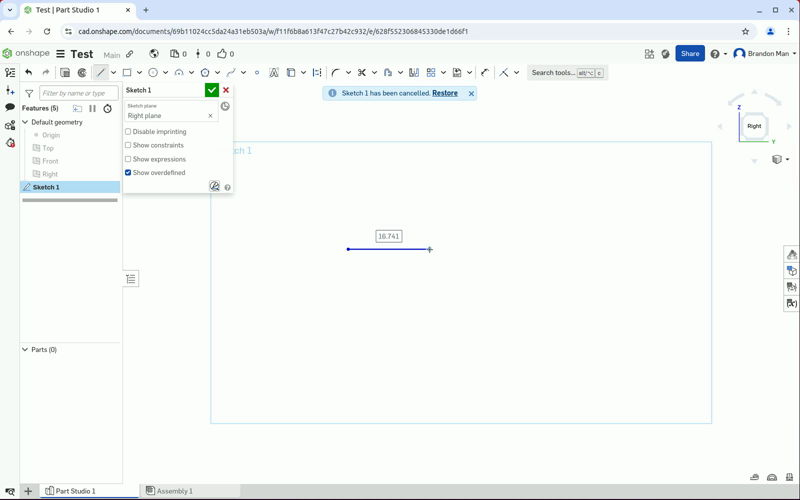
mouse_move(459, 249)
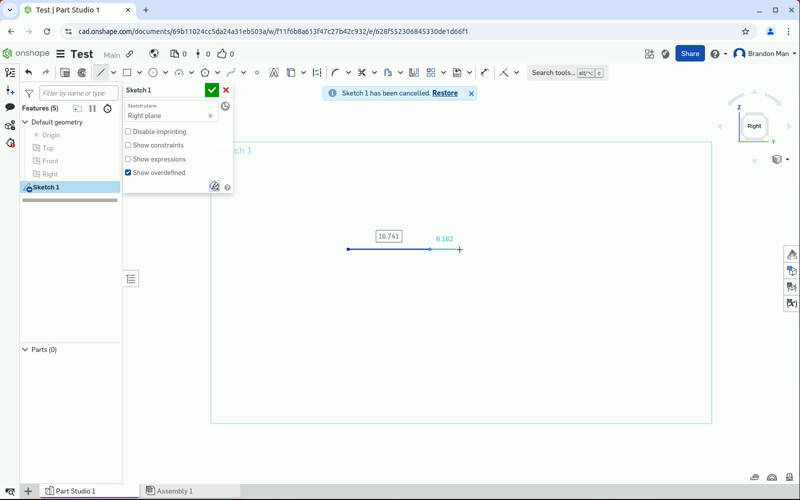
mouse_move(429, 195)
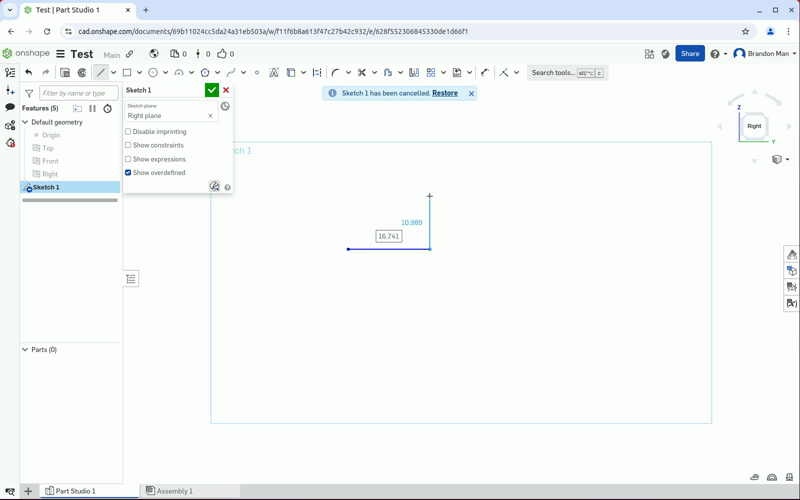
click(429, 195)
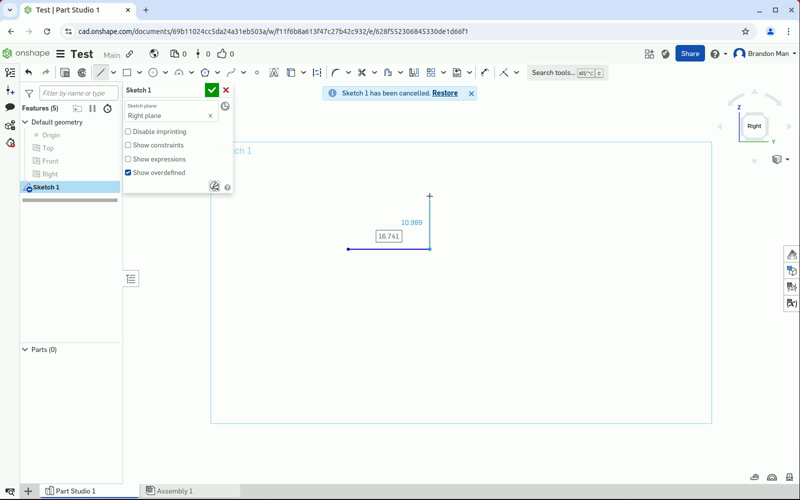
key_up(shift)
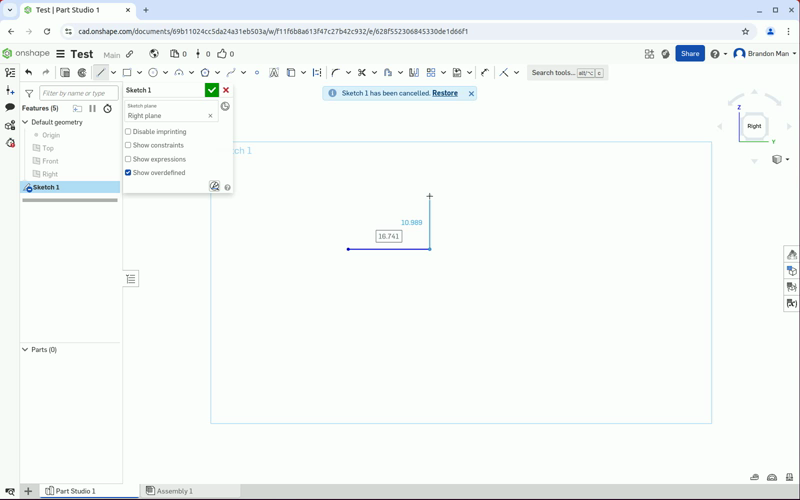
key_down(shift)
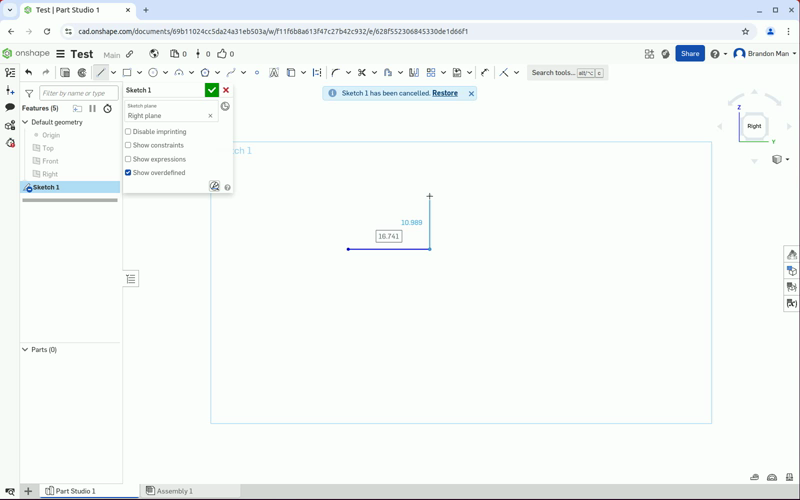
mouse_move(459, 195)
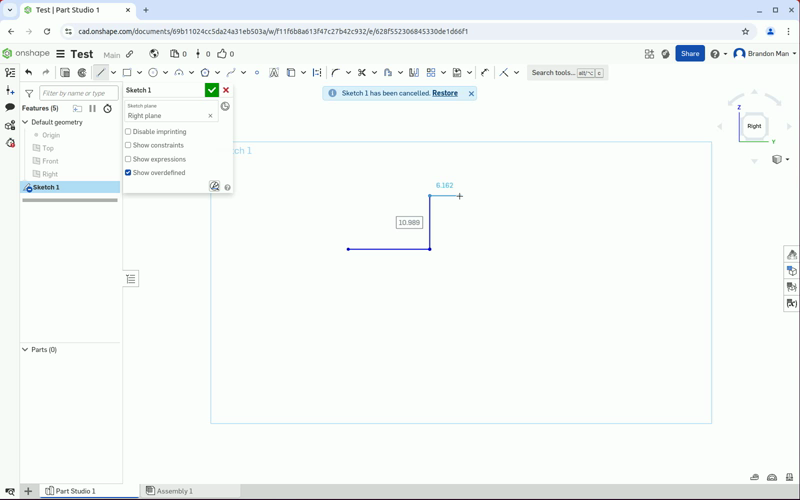
mouse_move(401, 195)
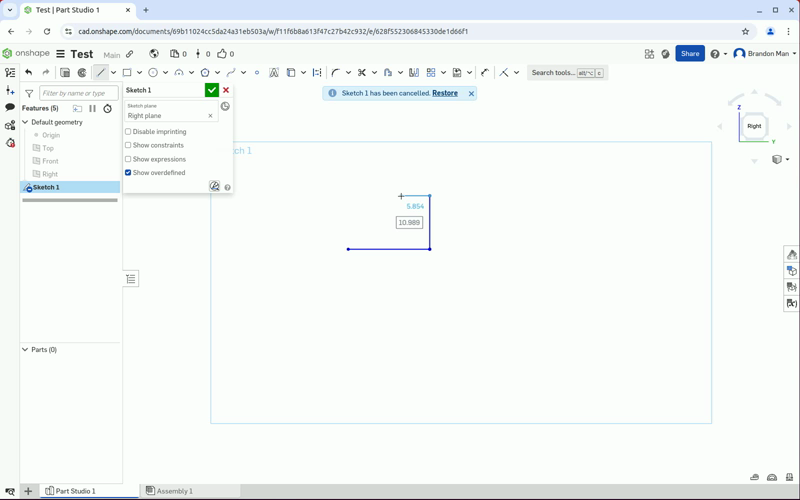
click(401, 195)
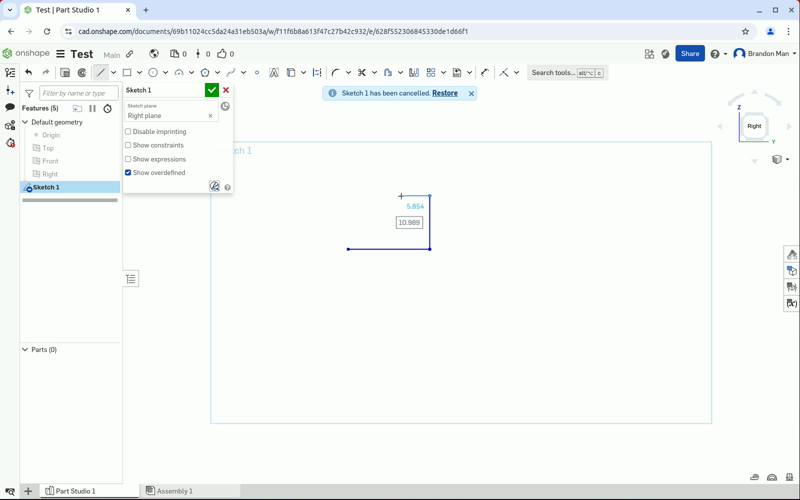
key_up(shift)
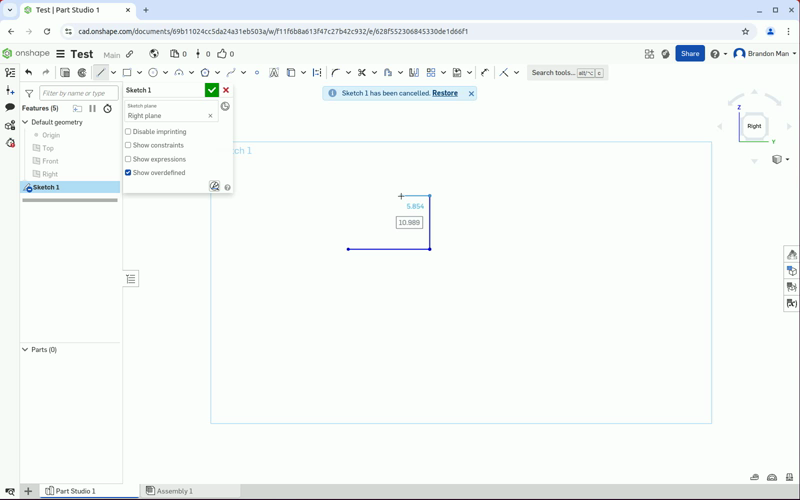
key_down(shift)
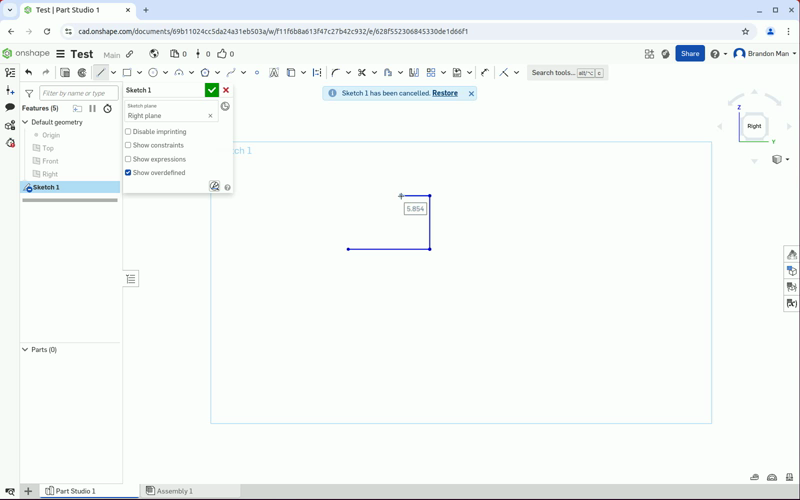
mouse_move(348, 249)
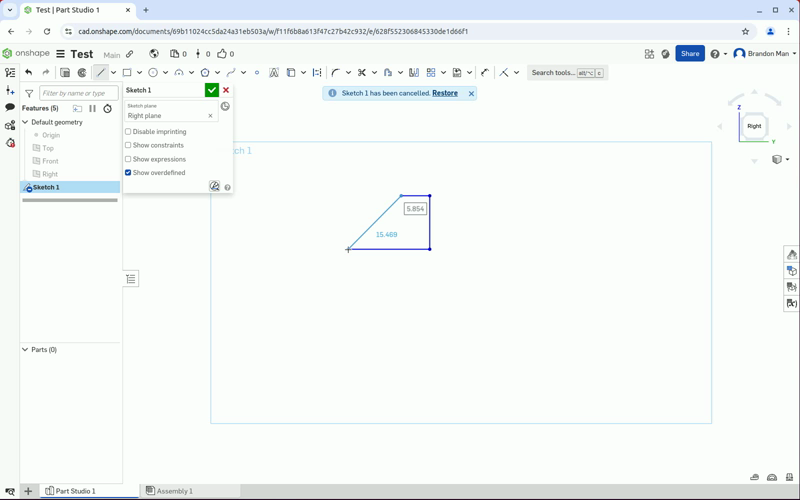
key_up(shift)
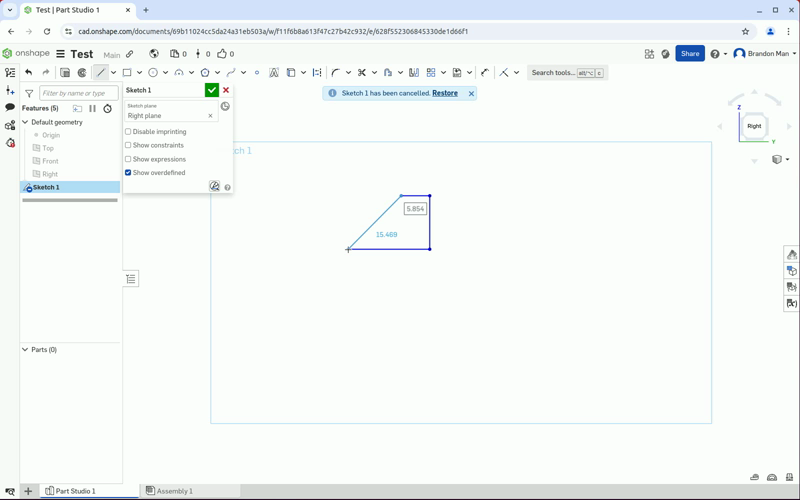
click(348, 249)
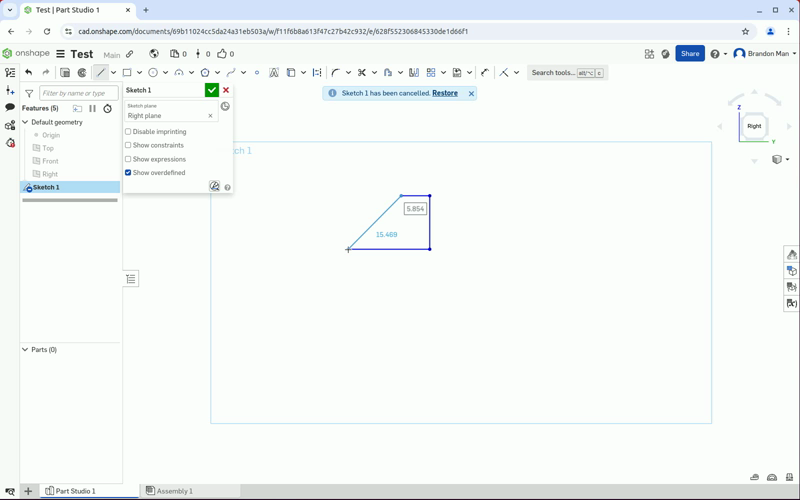
key(esc)
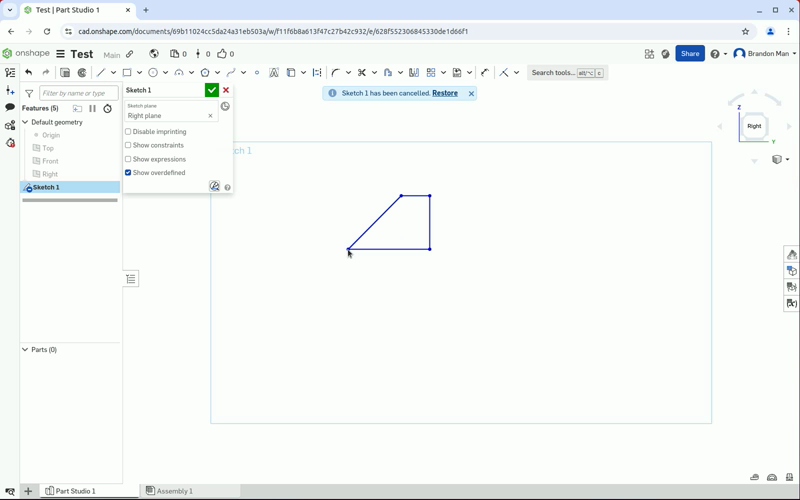
key(c)
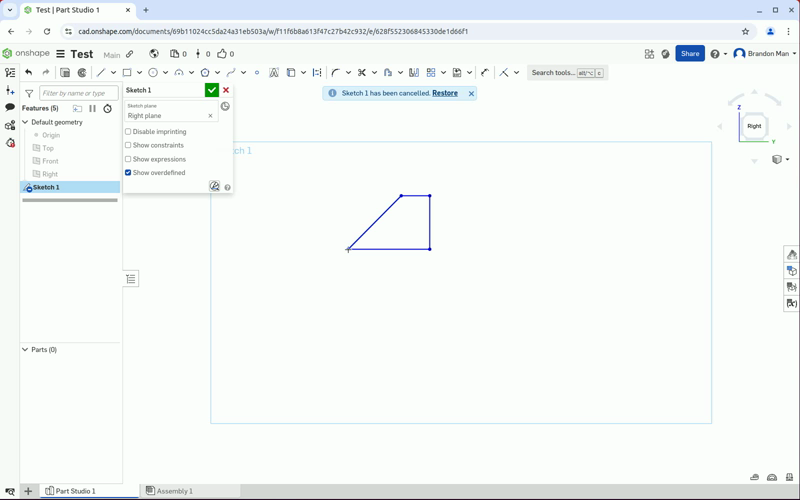
key_down(shift)
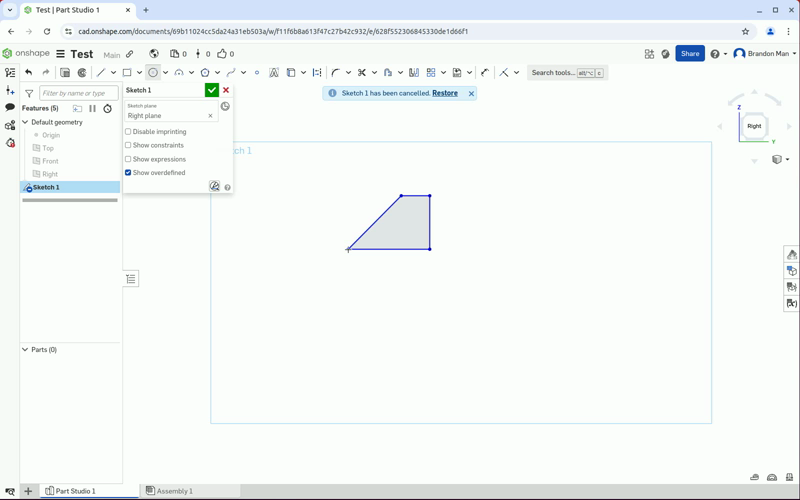
mouse_move(414, 234)
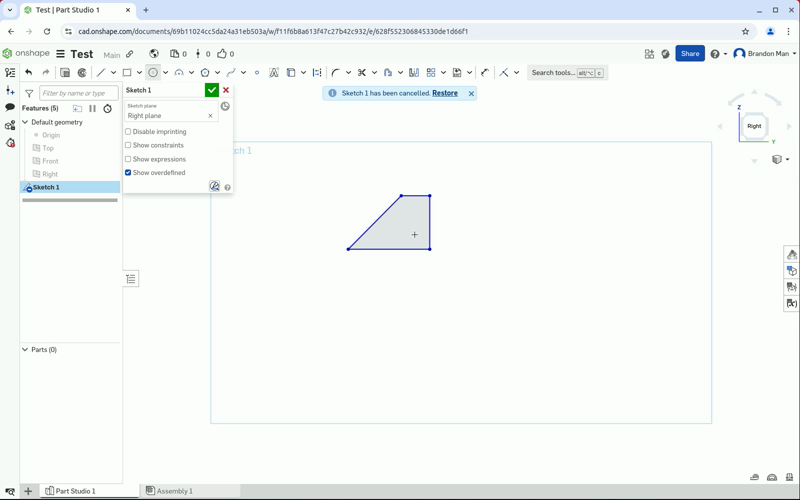
click(414, 234)
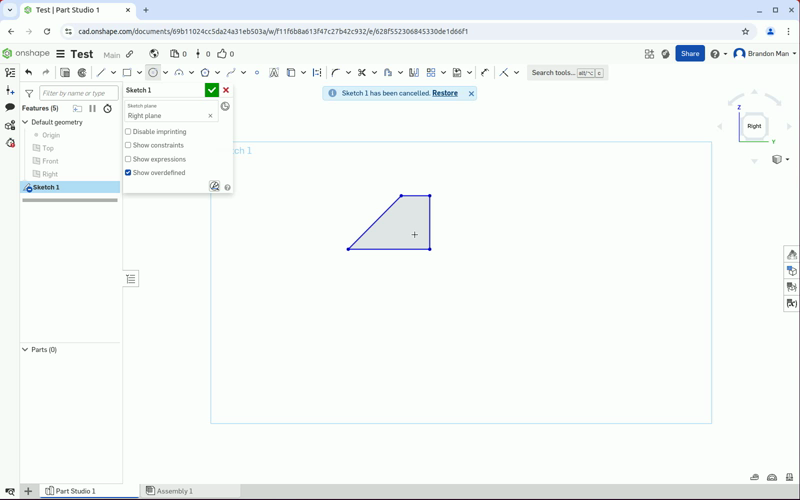
key_up(shift)
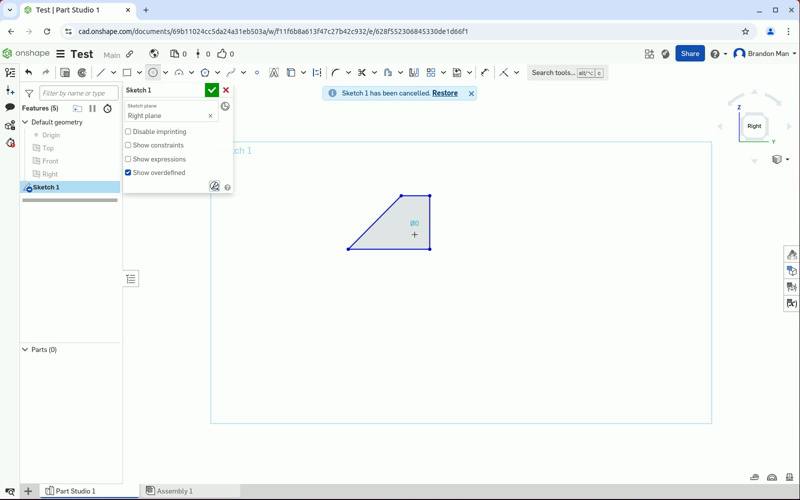
mouse_move(425, 234)
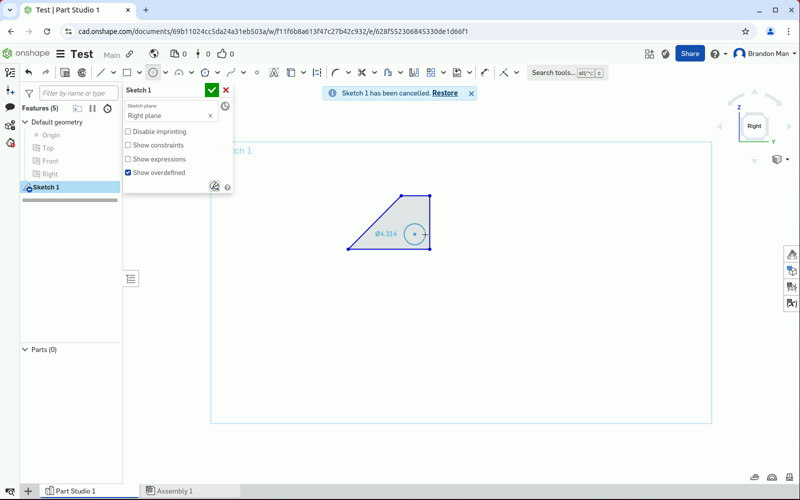
click(425, 234)
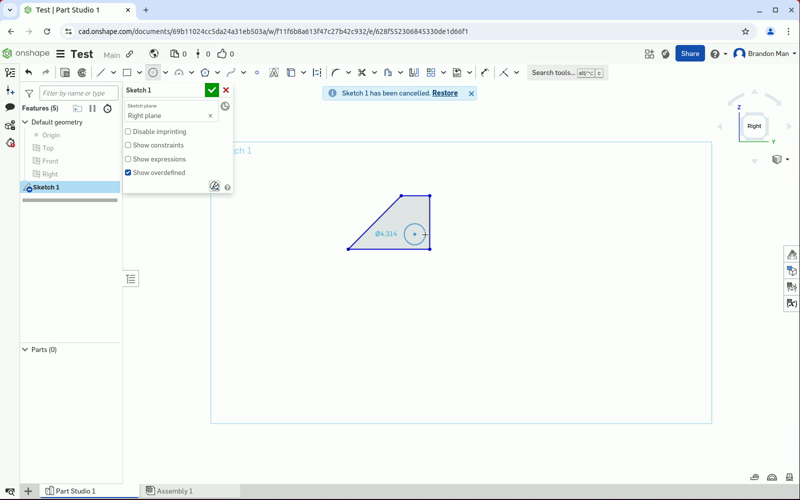
key(esc)
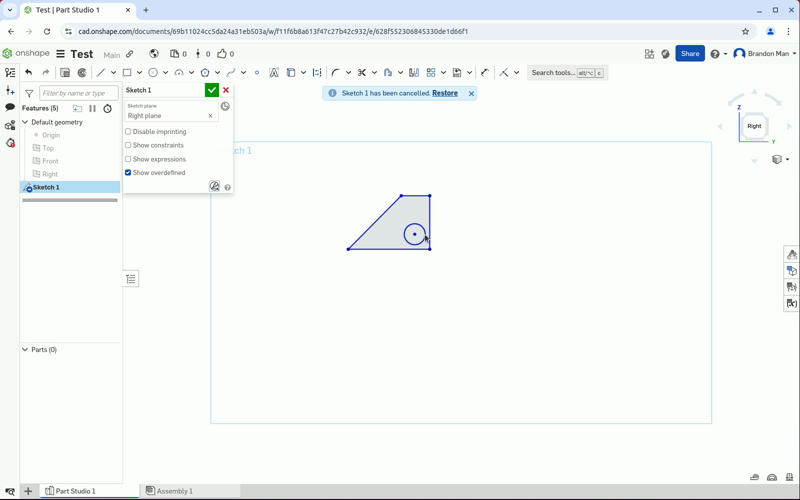
mouse_move(398, 208)
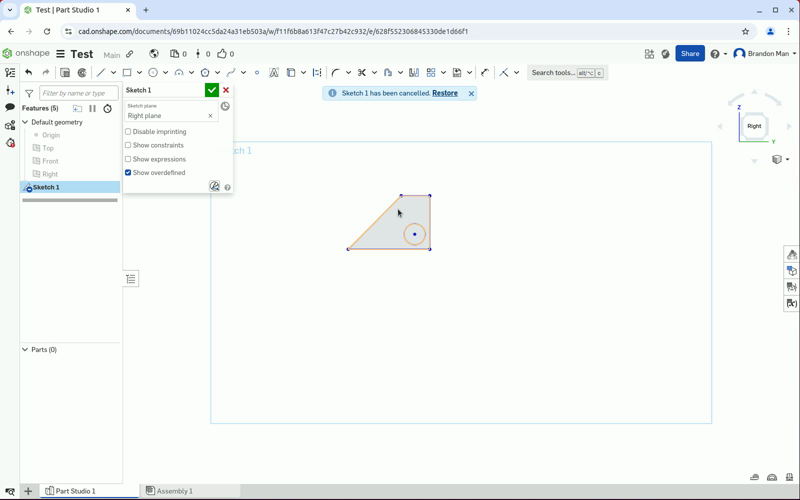
click(398, 208)
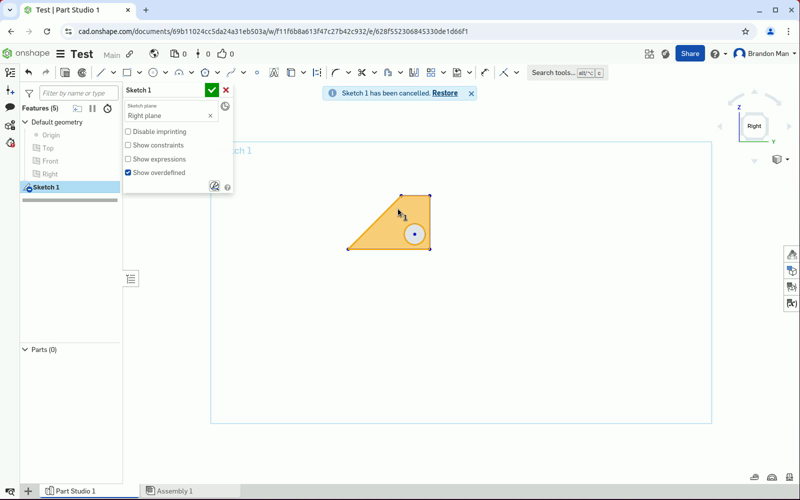
mouse_move(73, 352)
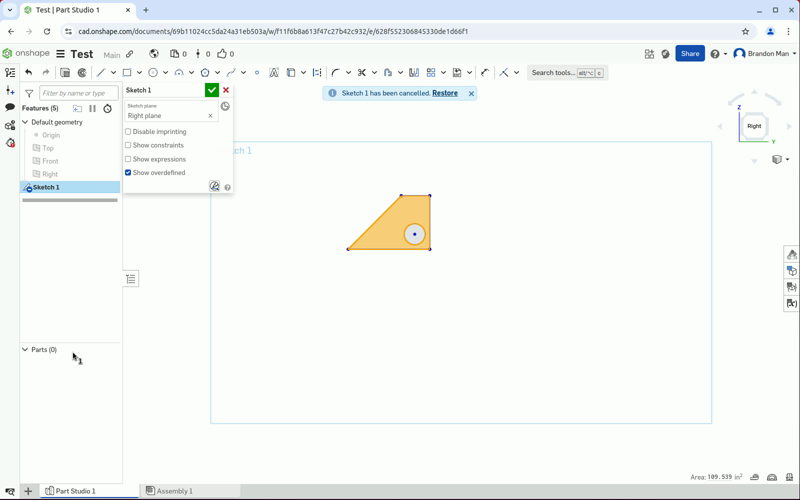
key(shift+y)
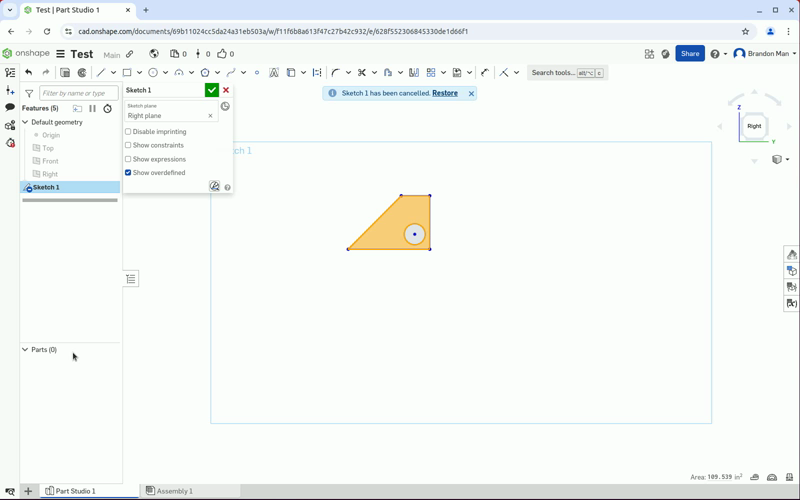
key(shift+e)
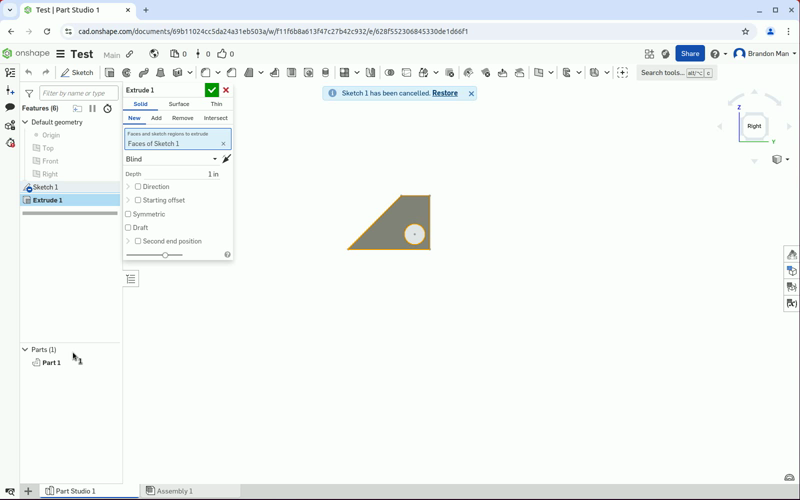
mouse_move(143, 106)
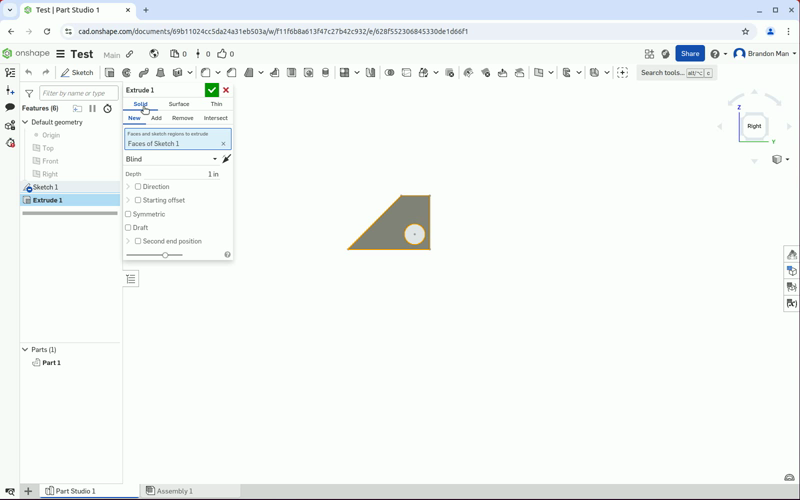
click(143, 106)
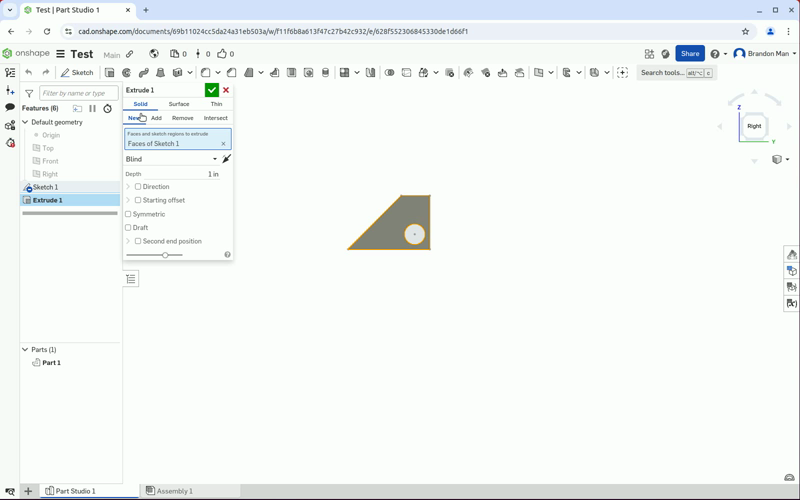
mouse_move(137, 120)
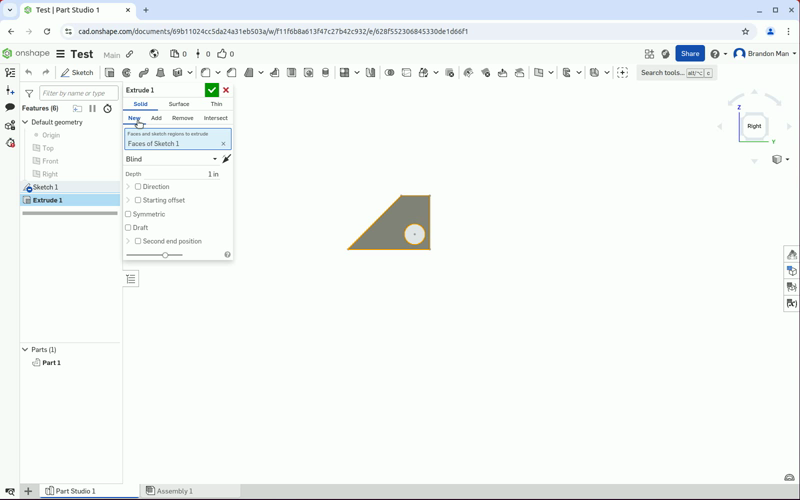
click(137, 120)
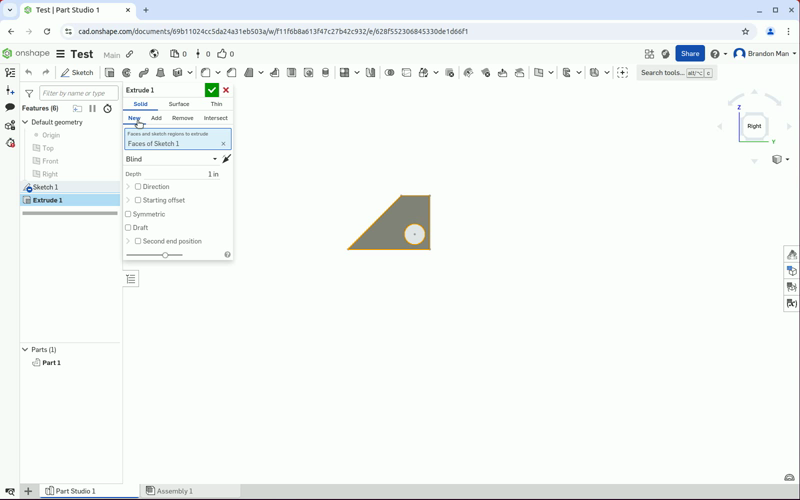
key(tab, 4)
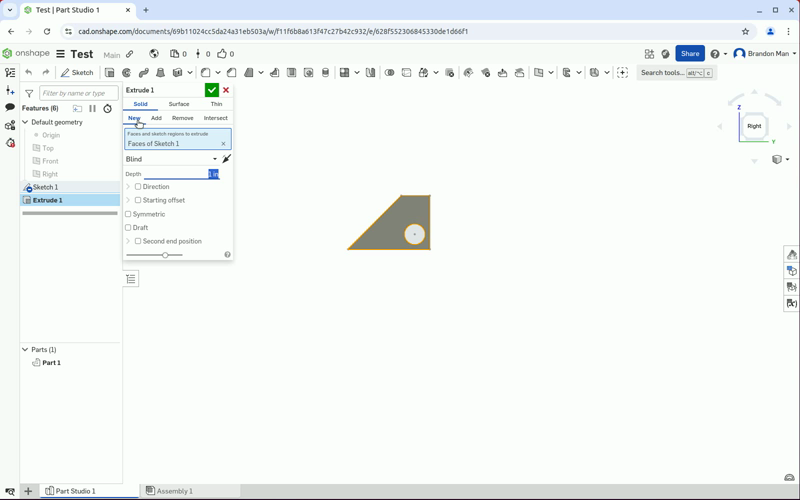
text(-4.092)
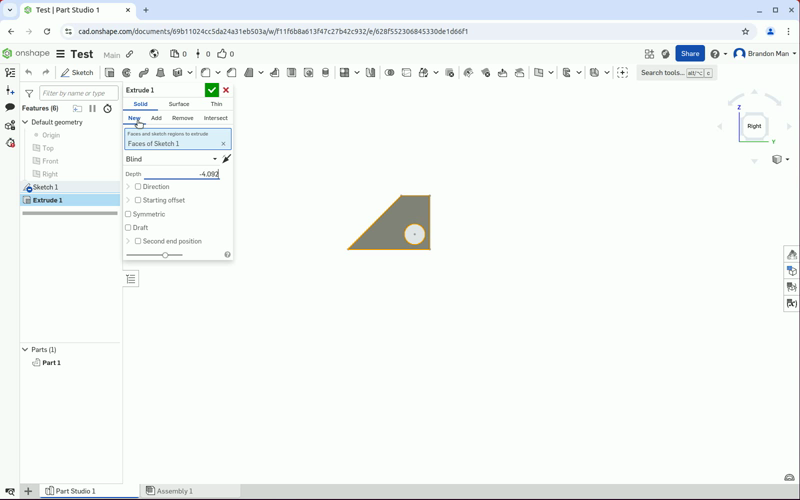
key(enter)
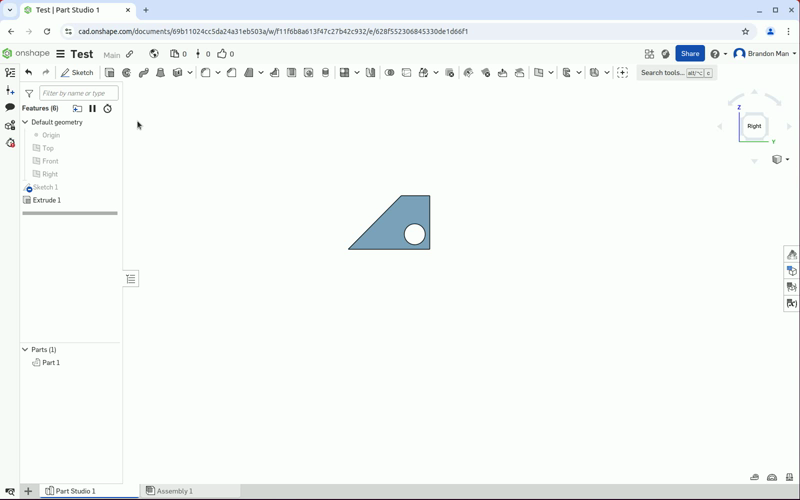
key(shift+h)
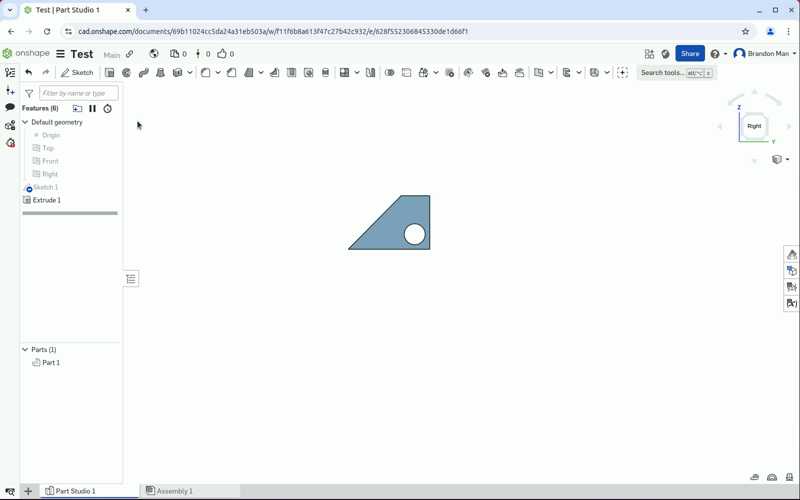
key(shift+h)
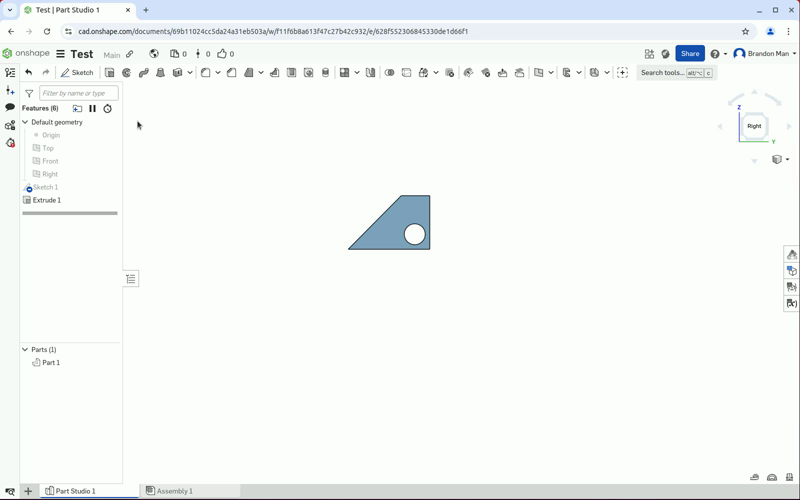
mouse_move(73, 189)
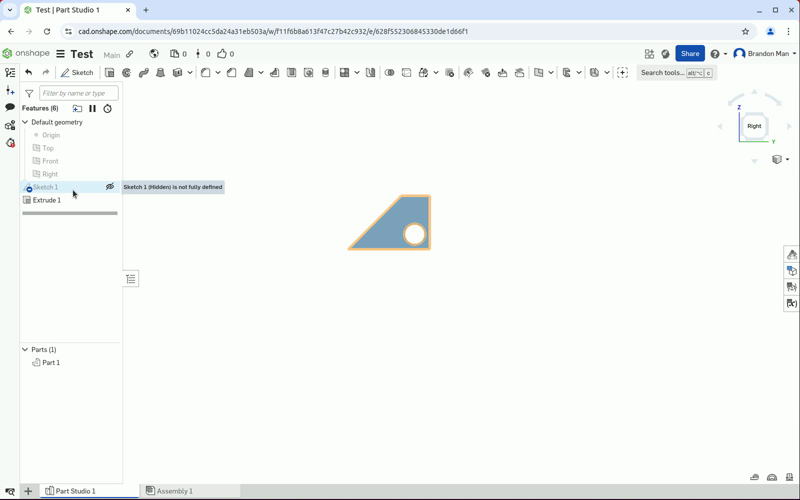
click(73, 189)
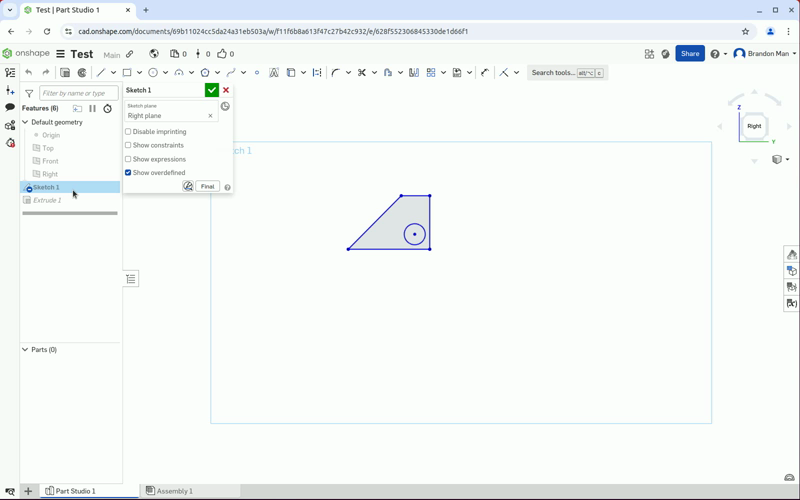
mouse_move(229, 92)
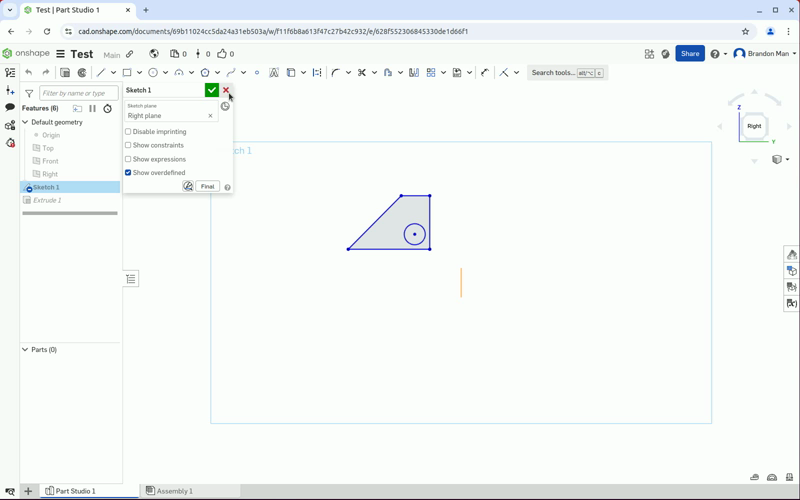
click(229, 92)
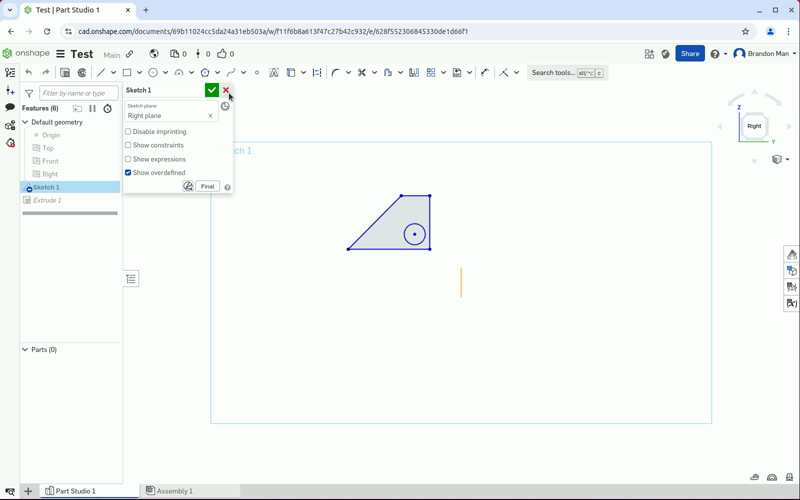
key(shift+s)
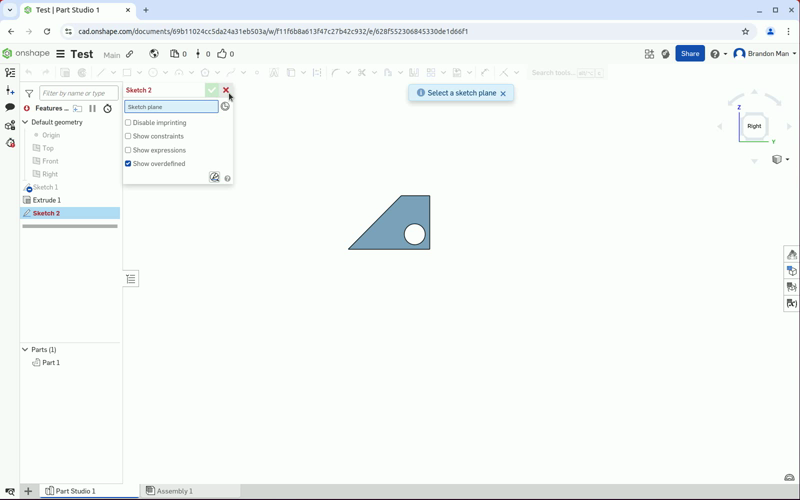
mouse_move(73, 176)
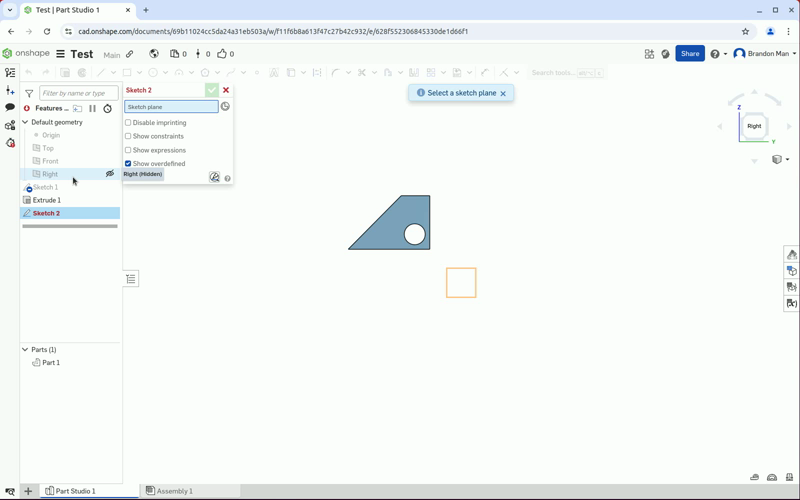
click(73, 176)
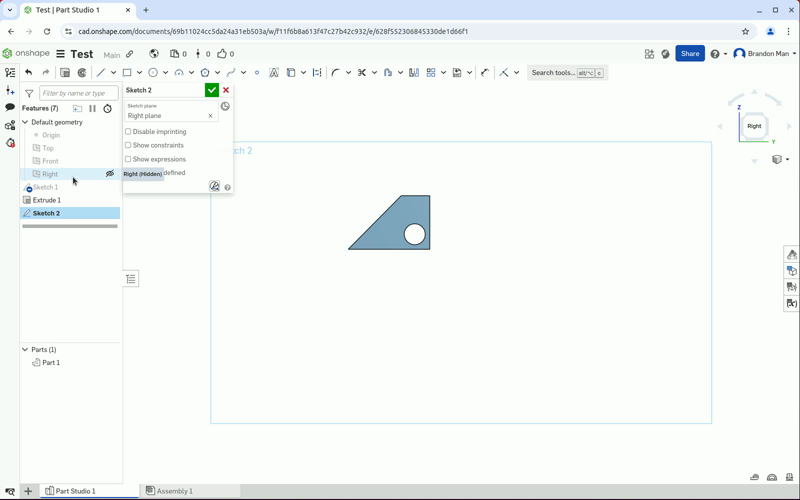
mouse_move(73, 352)
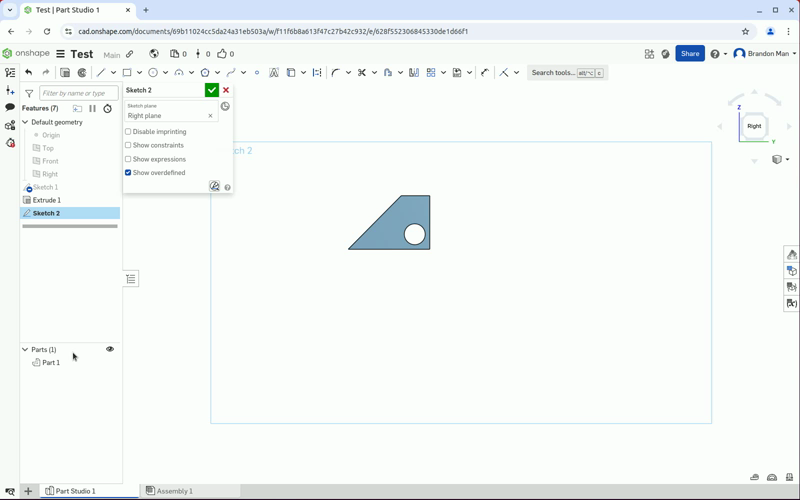
key(y)
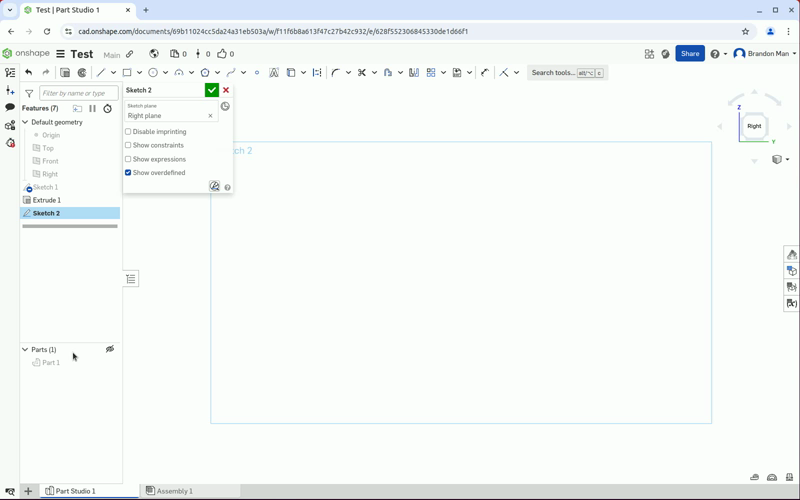
key(c)
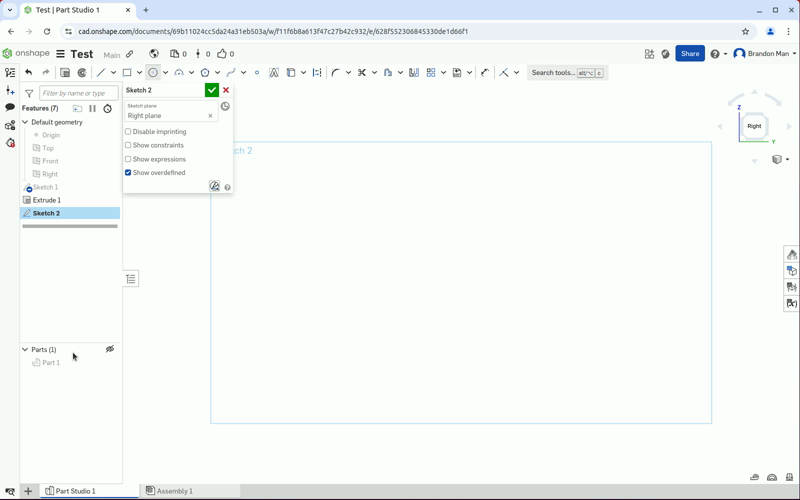
key_down(shift)
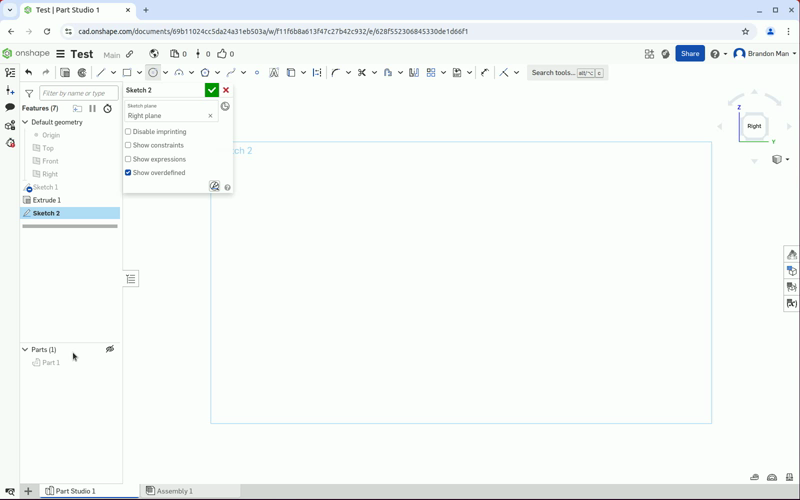
mouse_move(415, 234)
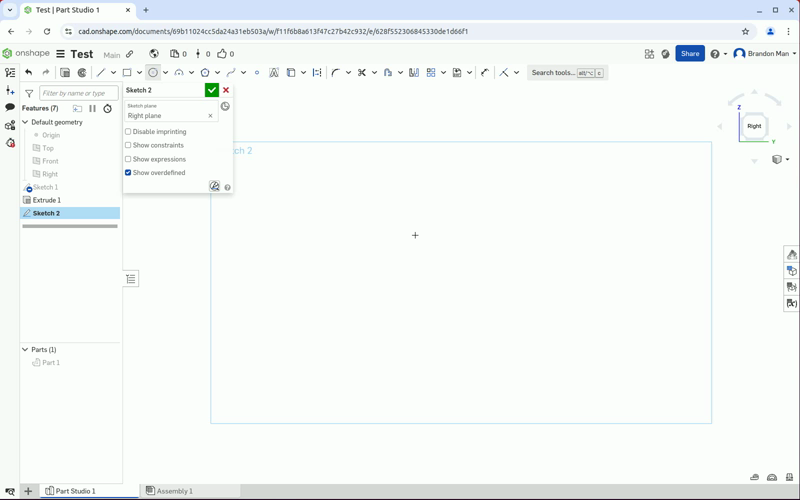
click(415, 234)
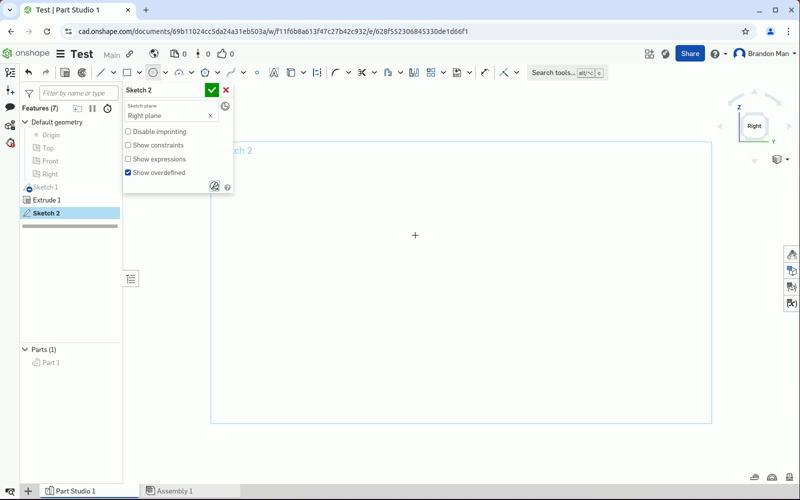
key_up(shift)
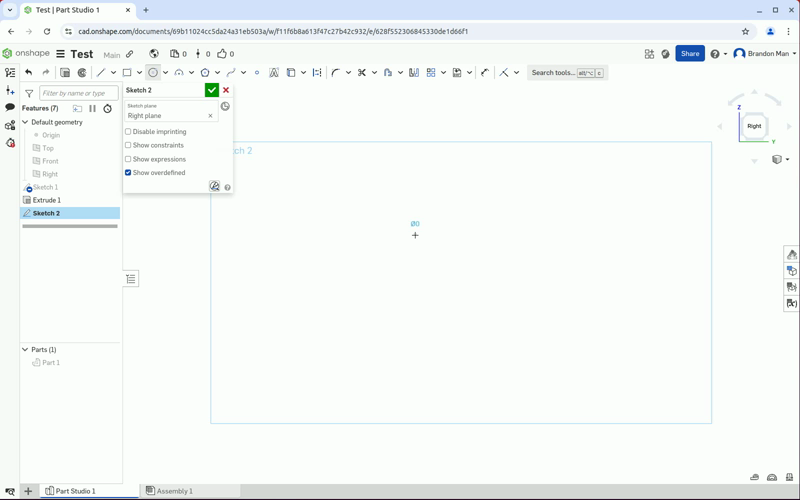
mouse_move(425, 234)
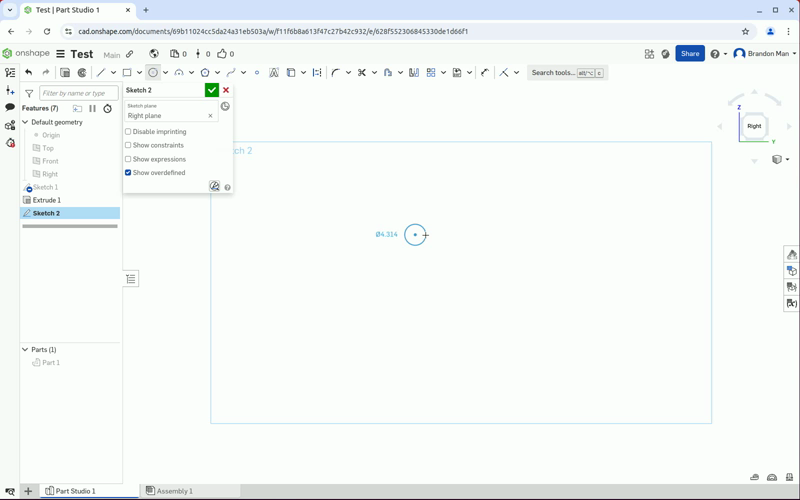
click(425, 234)
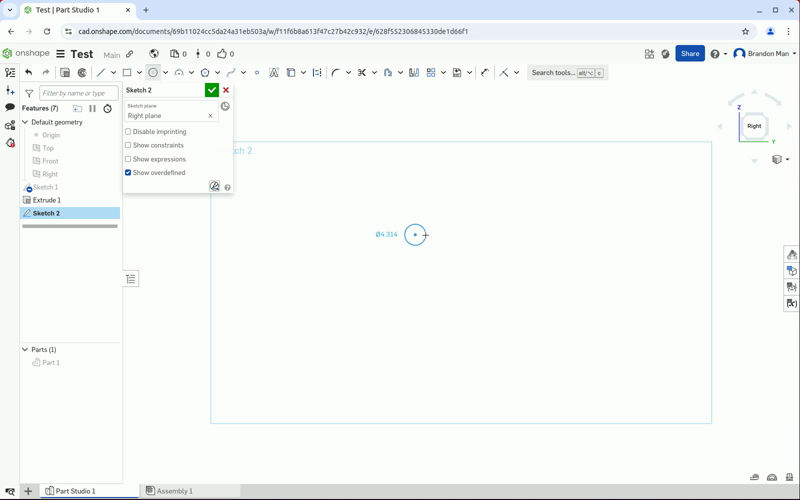
key(esc)
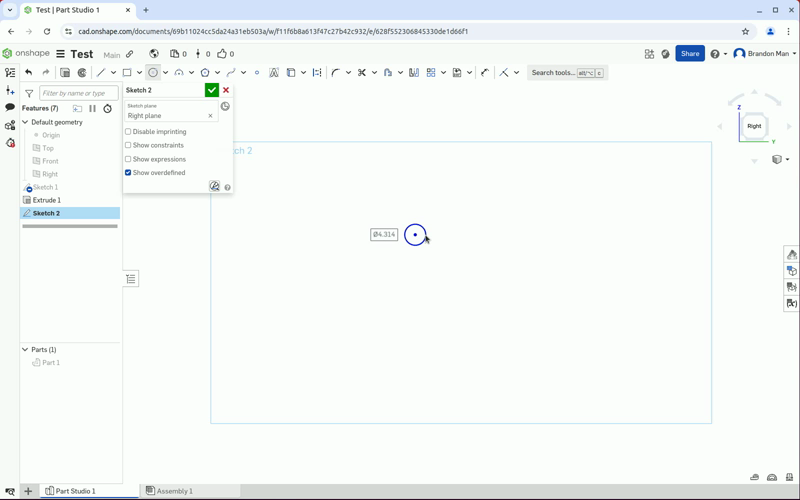
mouse_move(411, 225)
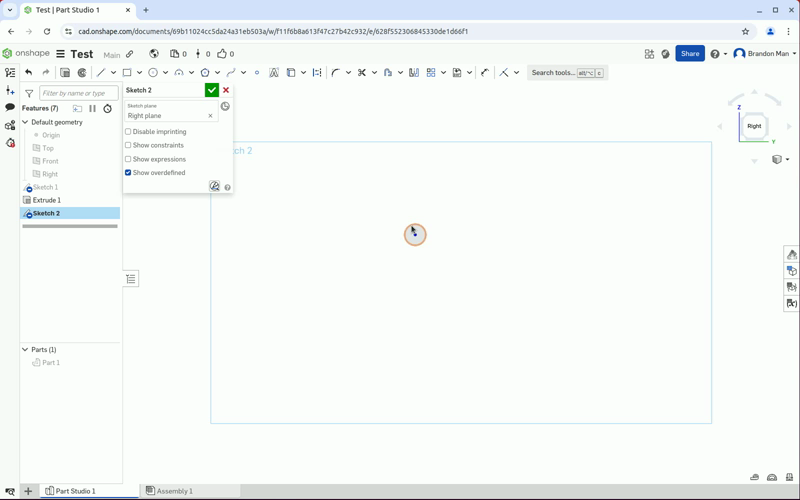
scroll(6)
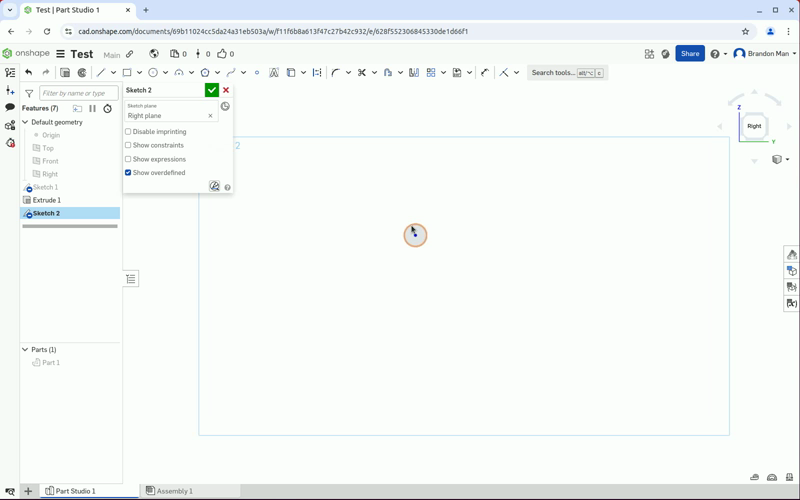
scroll(6)
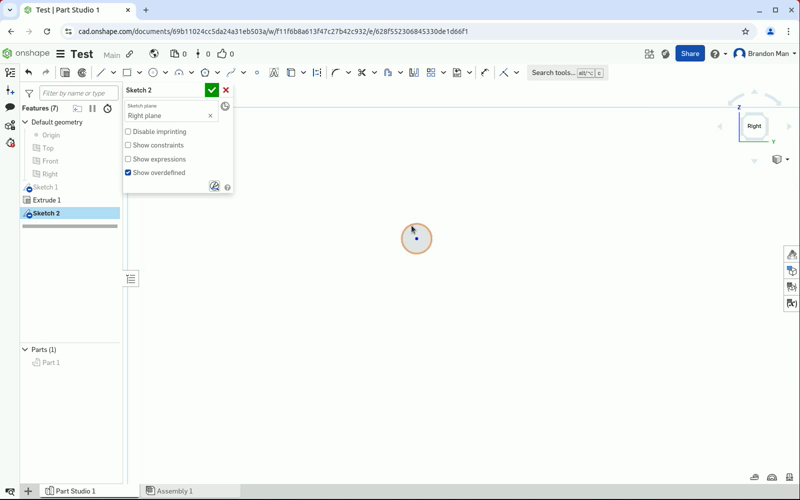
scroll(6)
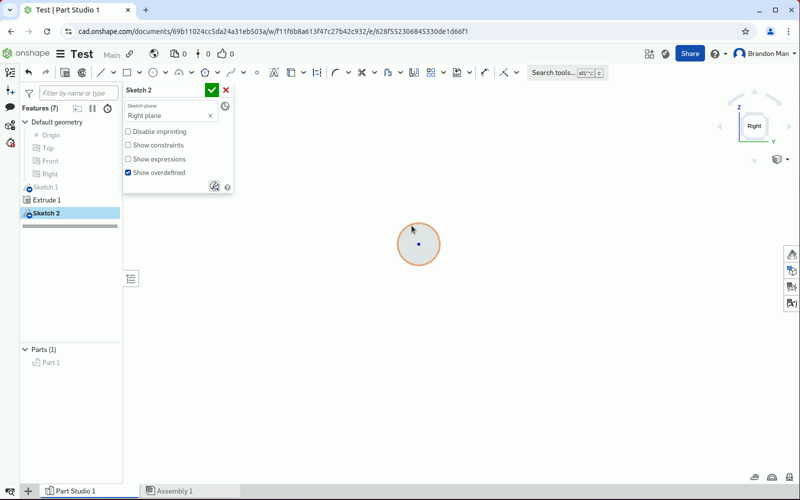
scroll(6)
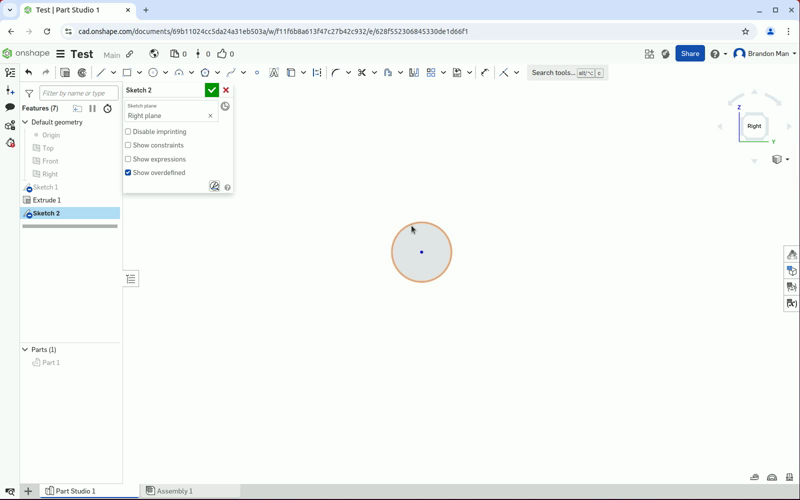
scroll(6)
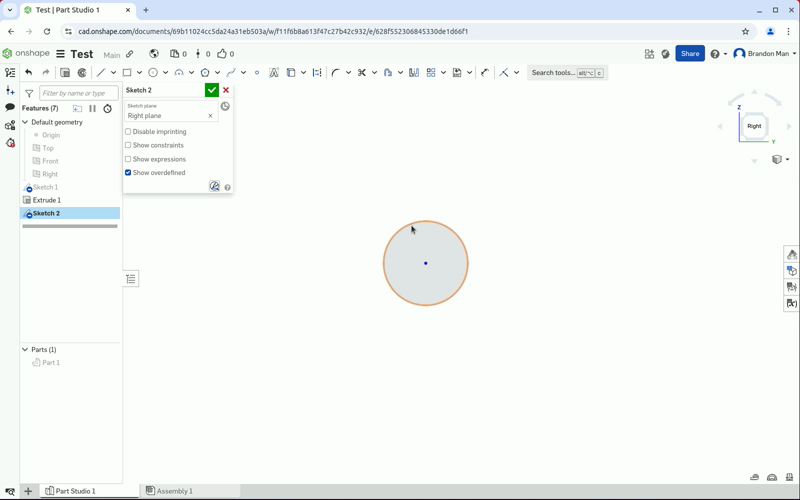
scroll(6)
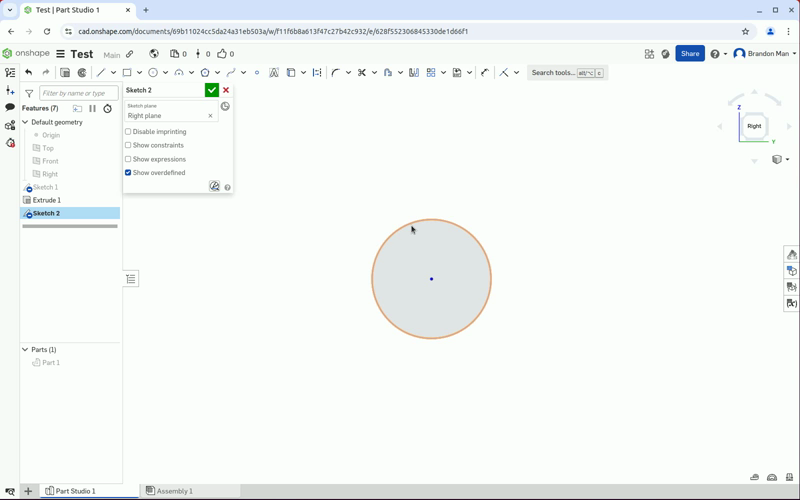
scroll(6)
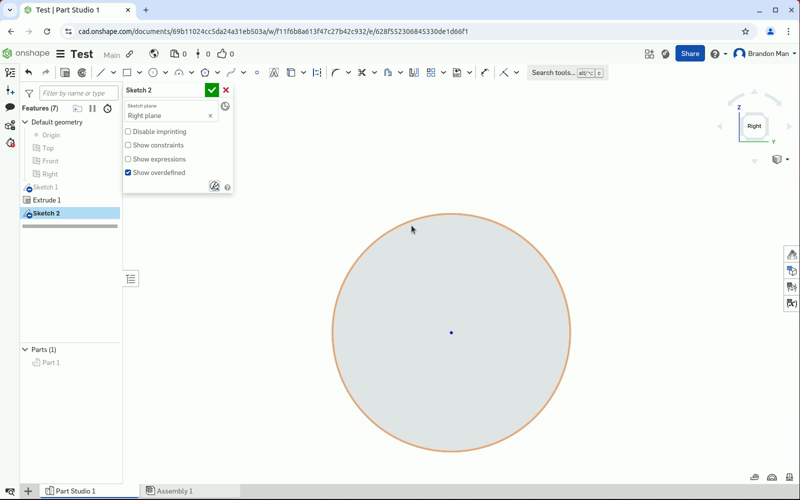
click(411, 225)
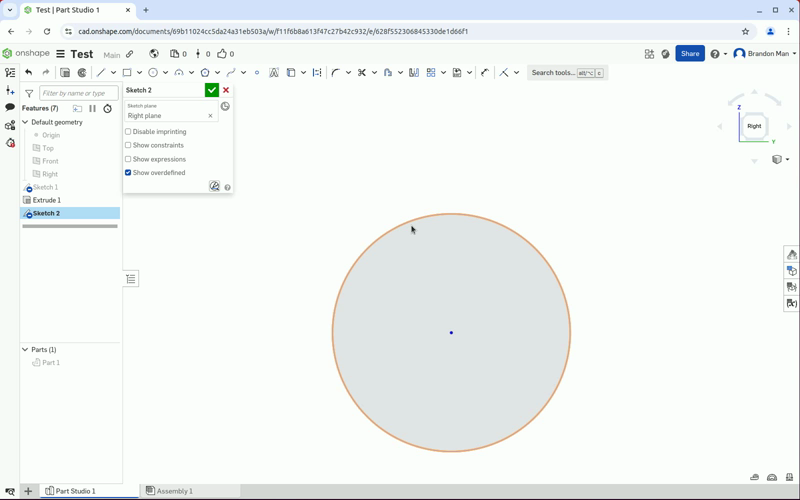
scroll(-6)
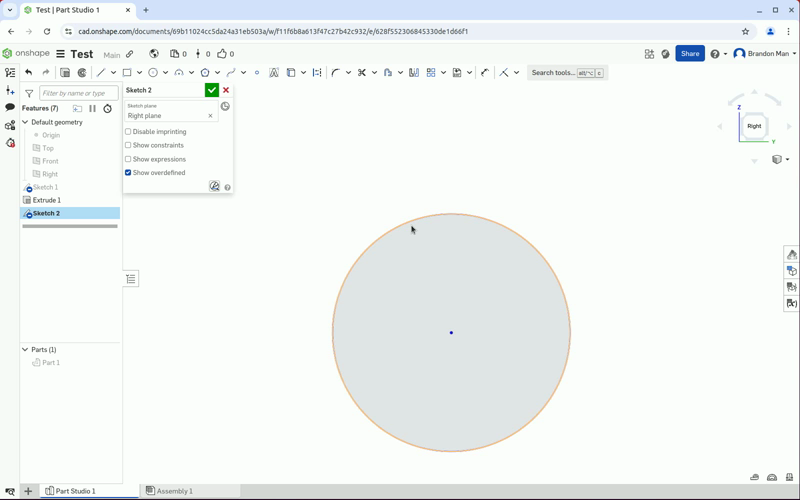
scroll(-6)
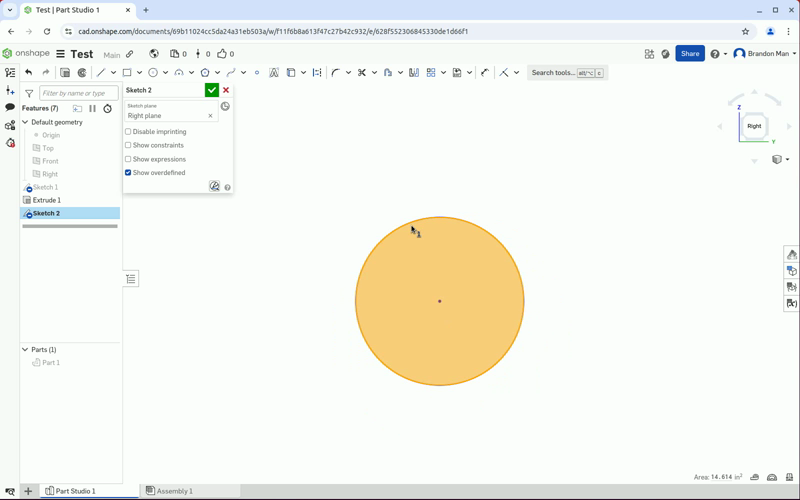
scroll(-6)
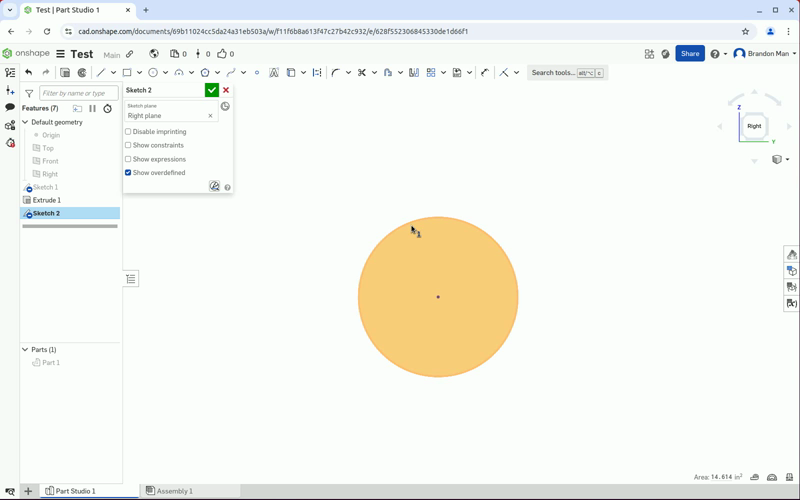
scroll(-6)
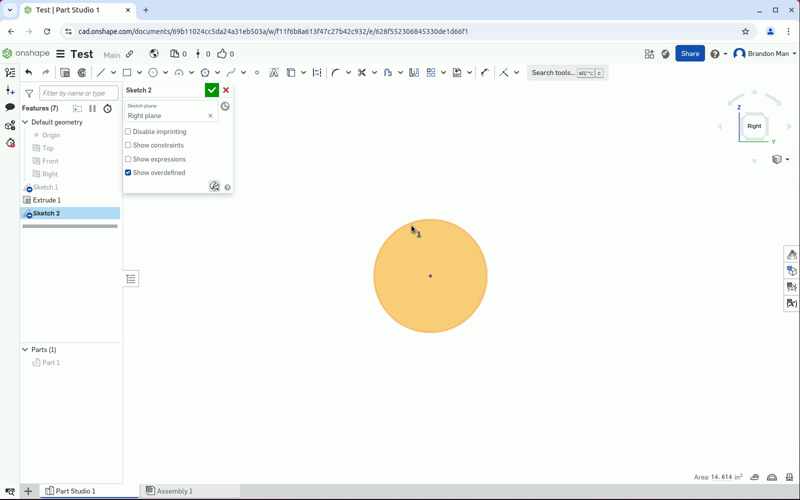
scroll(-6)
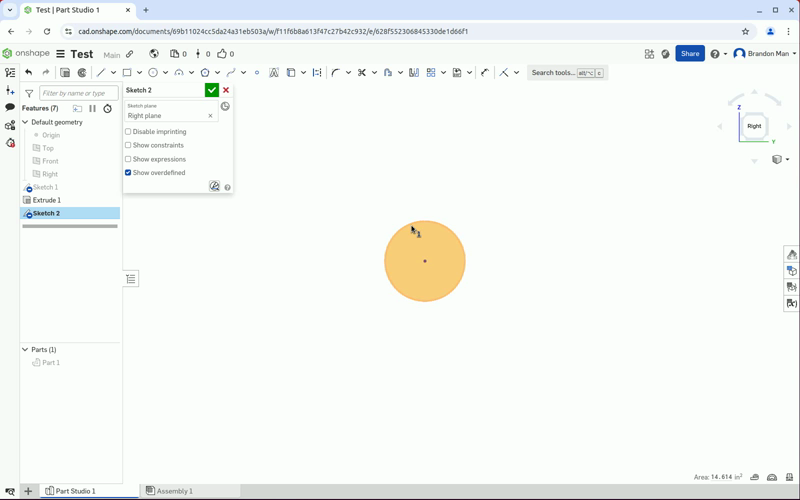
scroll(-6)
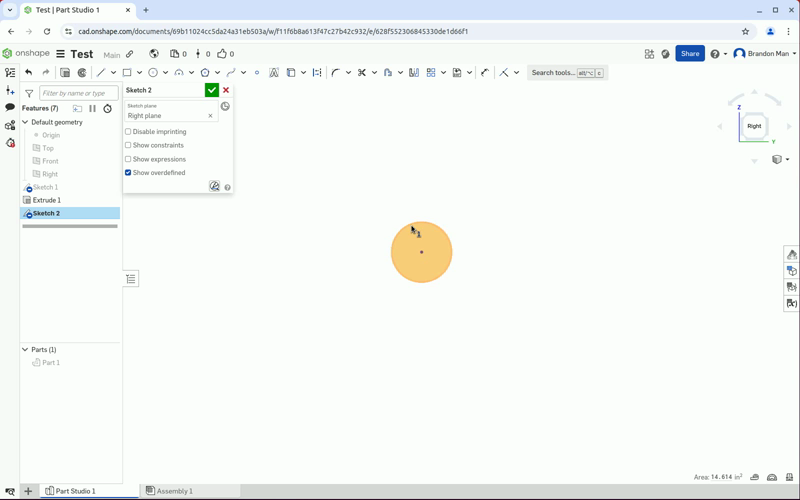
scroll(-6)
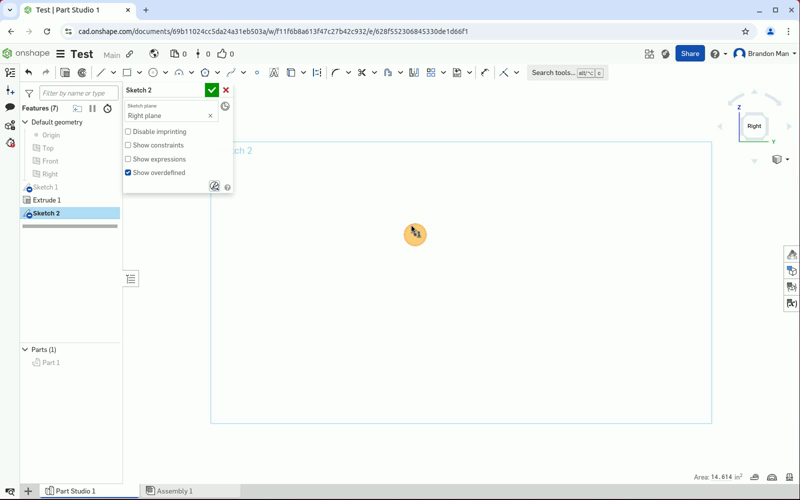
mouse_move(73, 352)
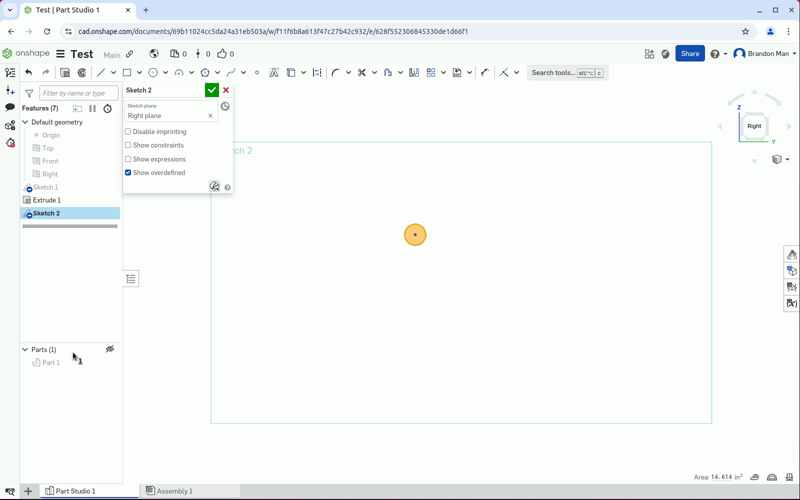
key(shift+y)
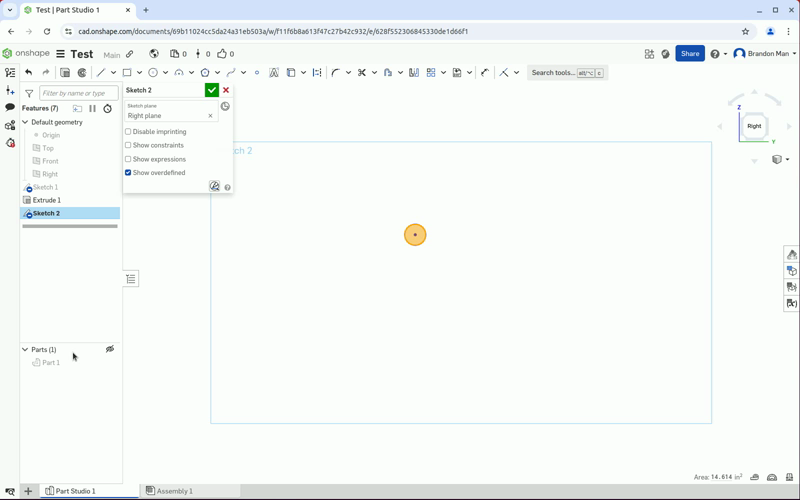
key(shift+e)
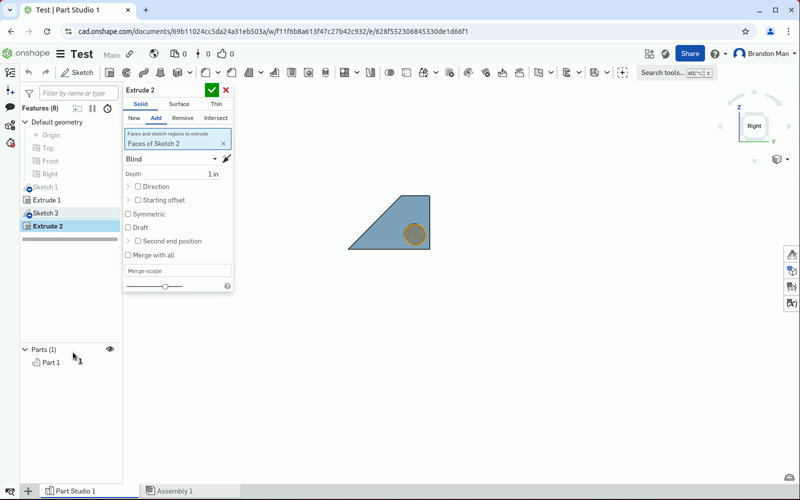
mouse_move(143, 106)
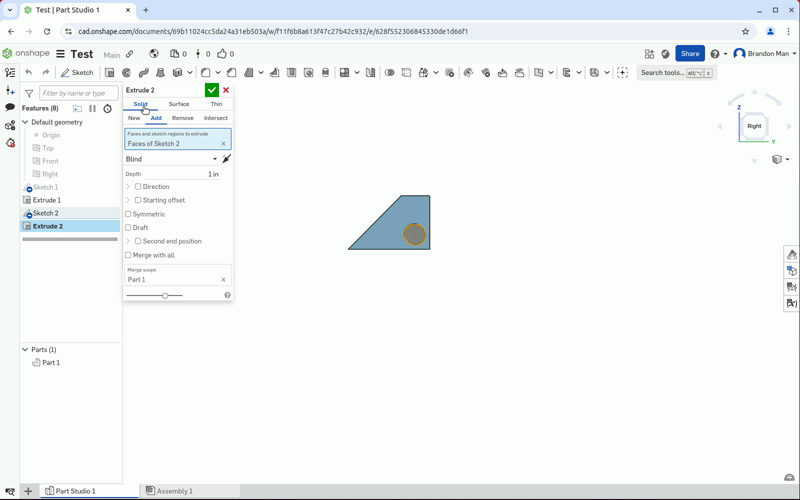
click(143, 106)
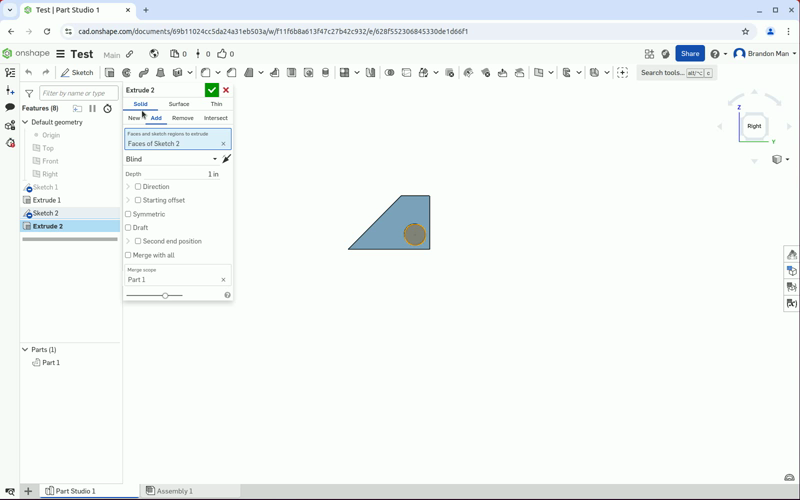
mouse_move(137, 120)
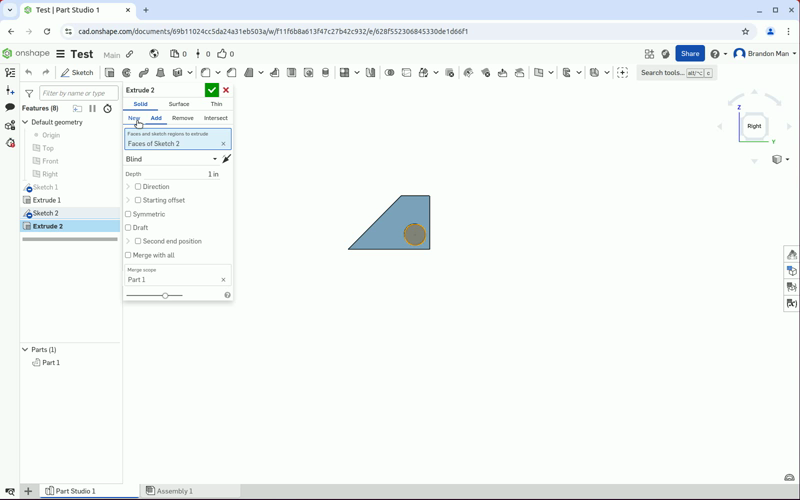
click(137, 120)
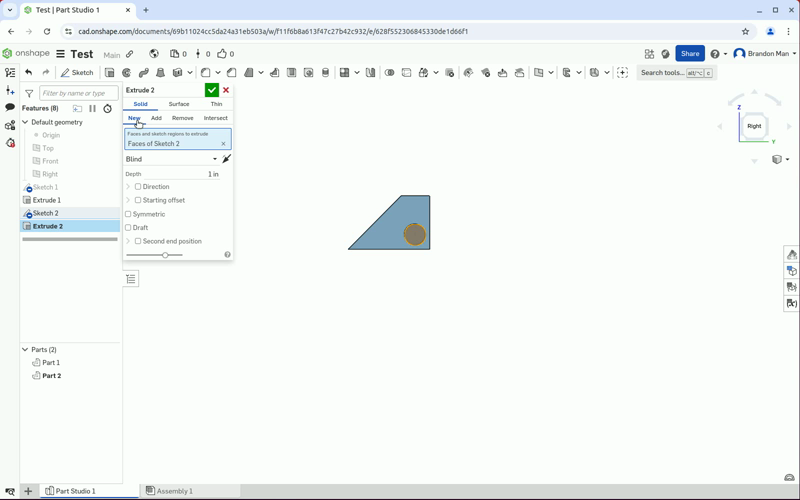
key(tab, 4)
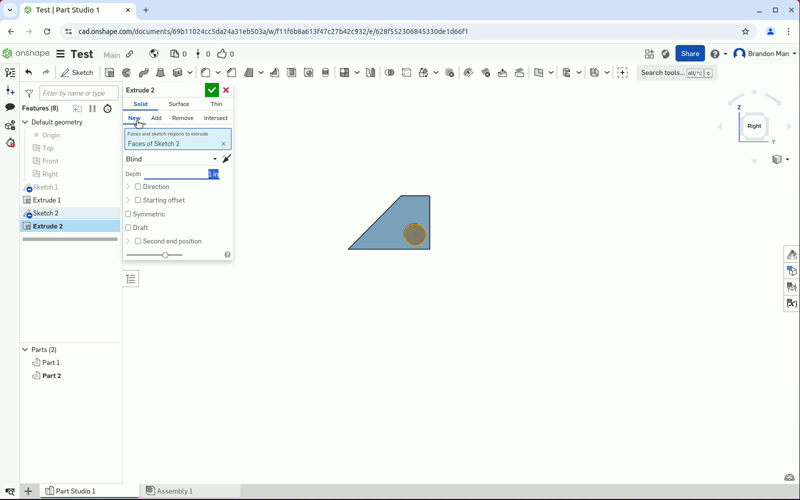
text(-4.092)
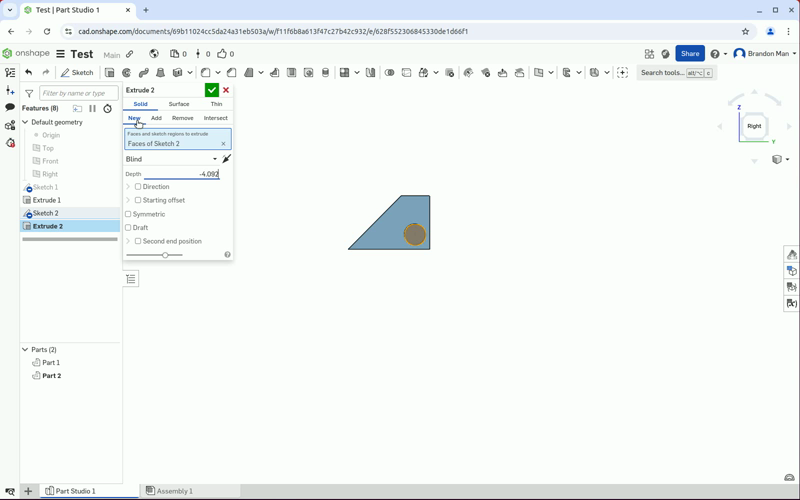
key(enter)
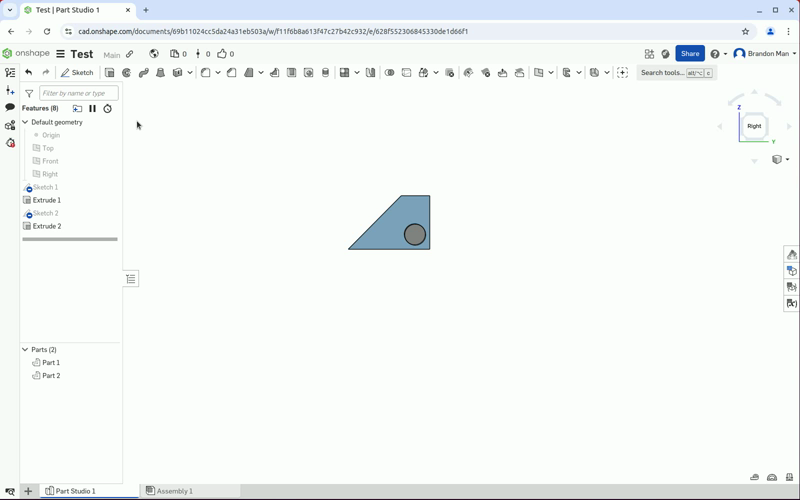
key(shift+h)
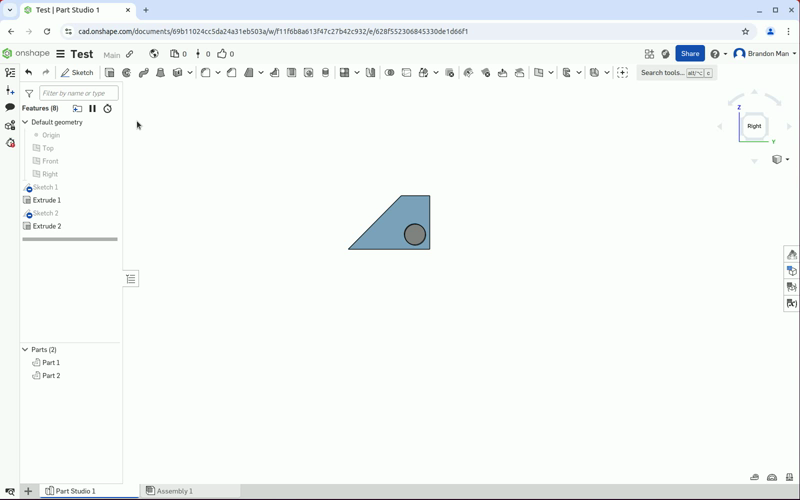
key(shift+h)
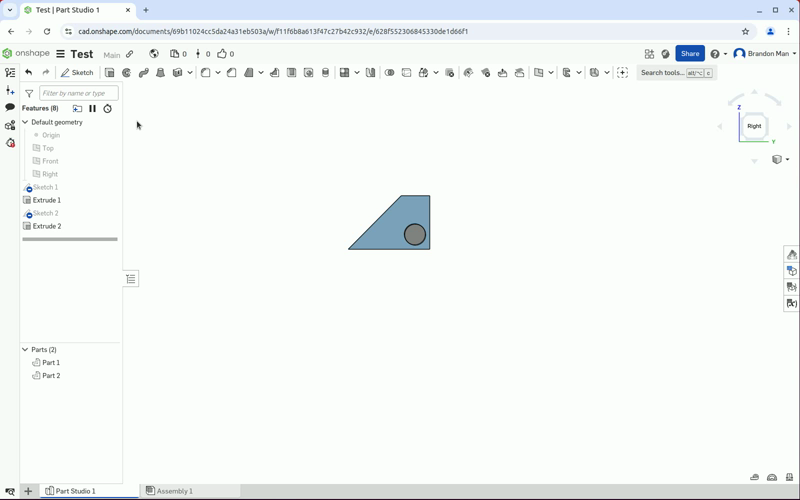
mouse_move(73, 189)
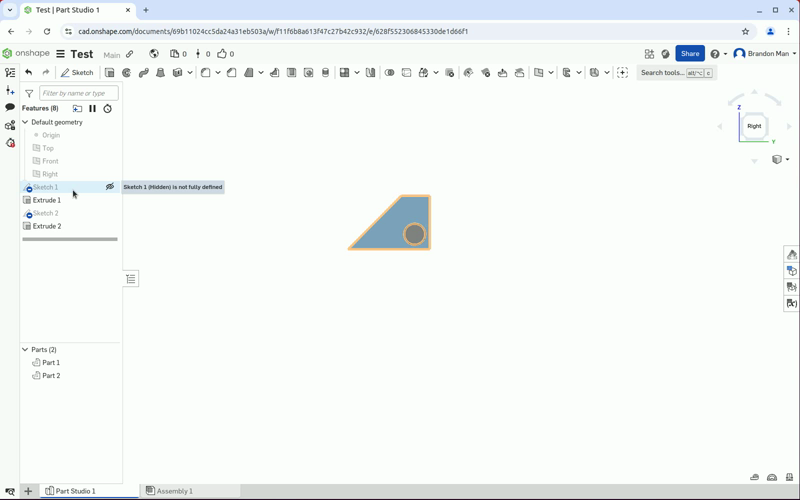
click(73, 189)
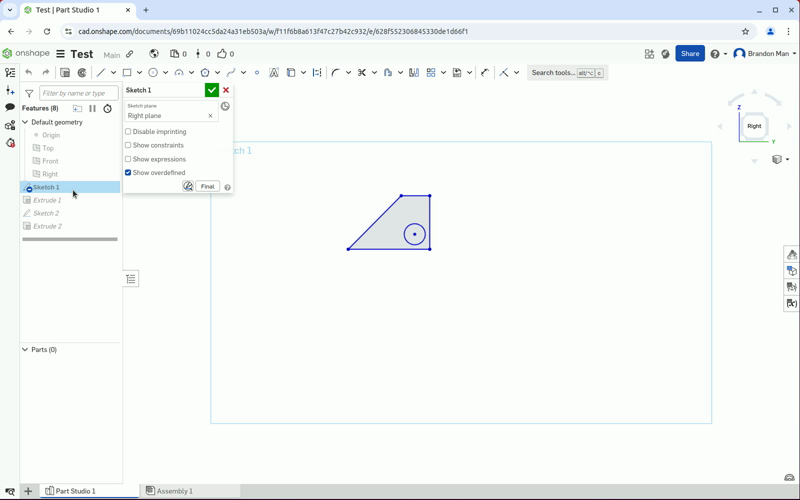
mouse_move(229, 92)
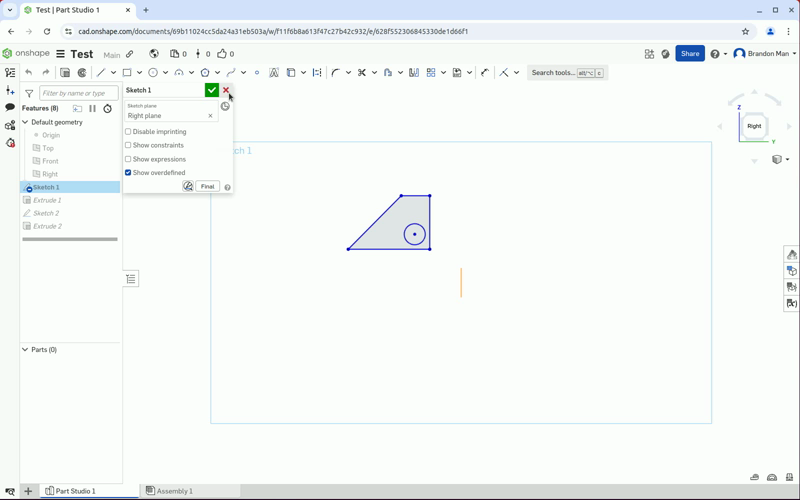
click(229, 92)
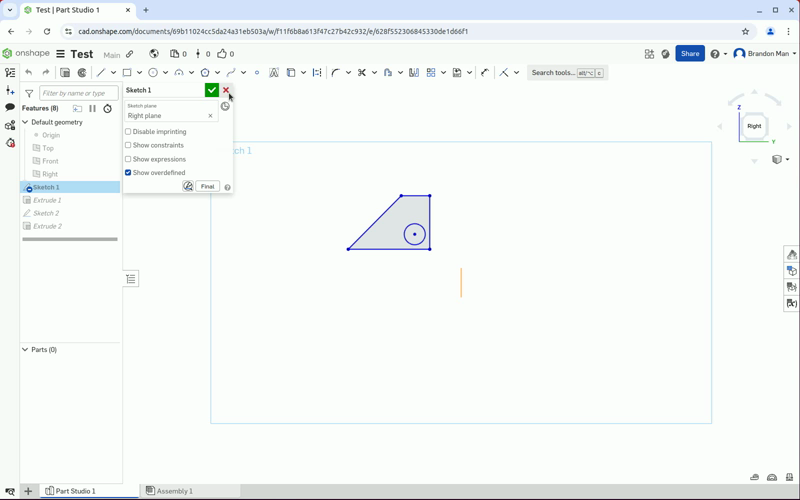
key(shift+s)
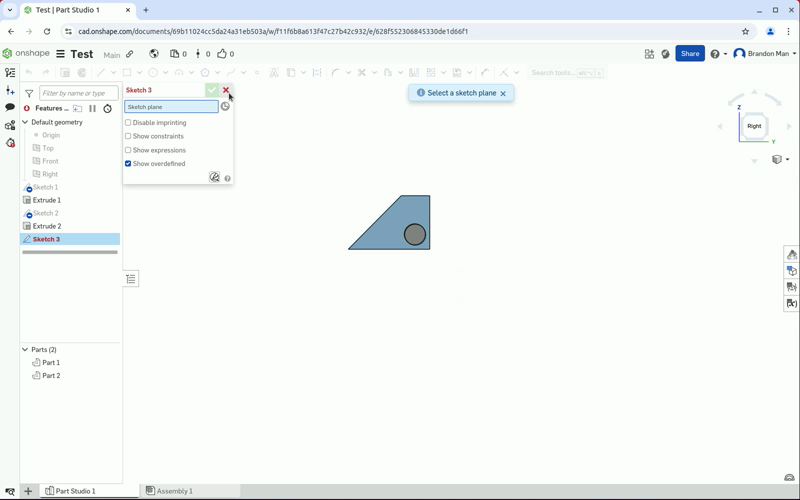
mouse_move(73, 176)
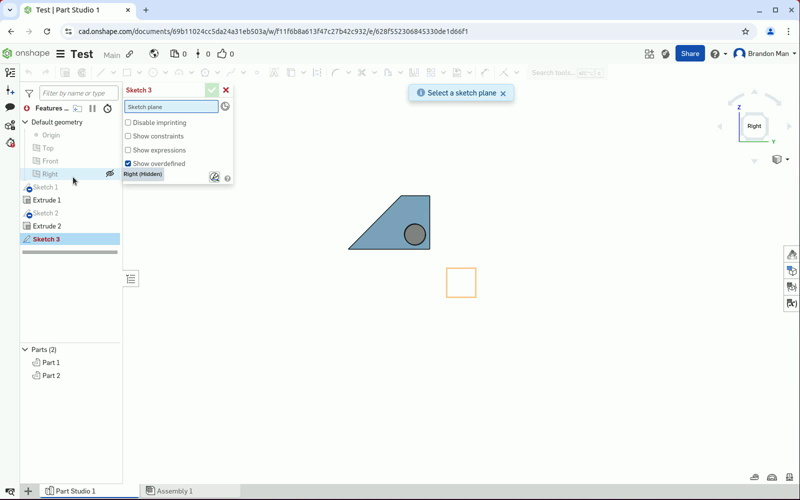
click(73, 176)
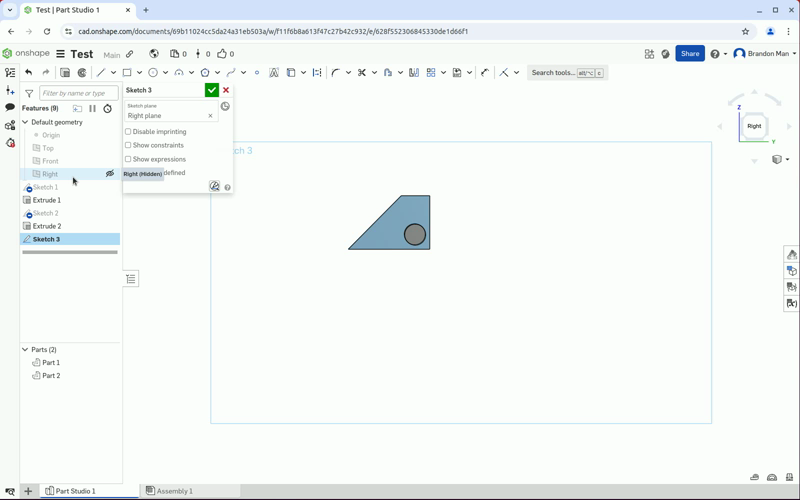
mouse_move(73, 352)
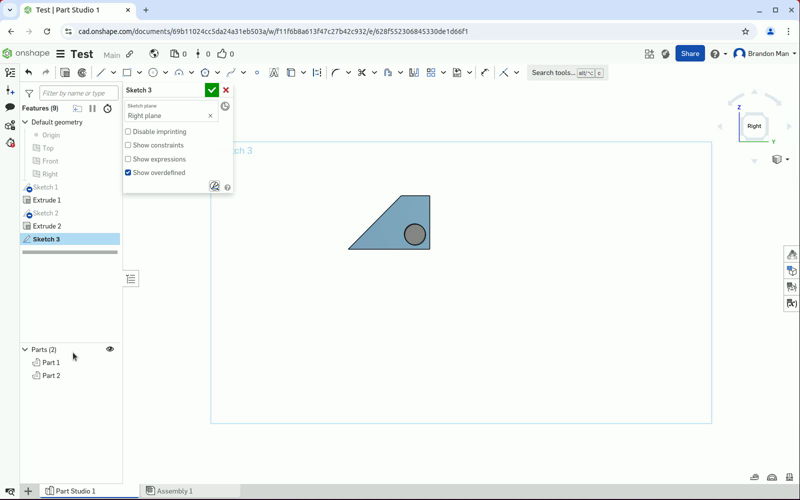
key(y)
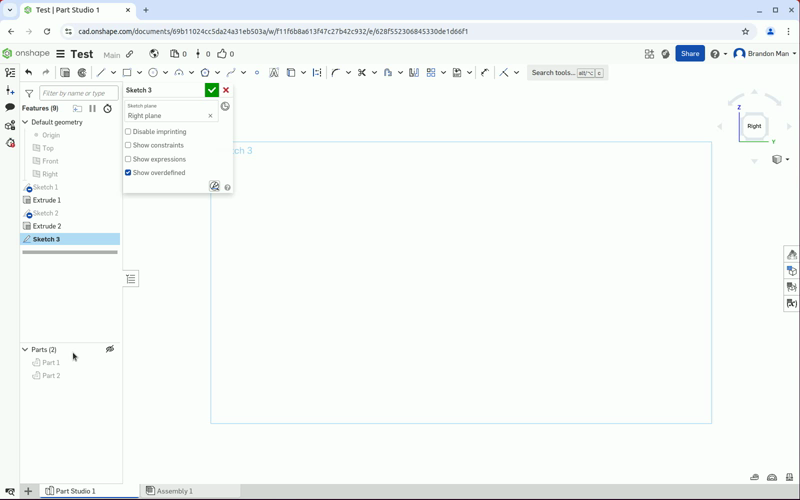
key(c)
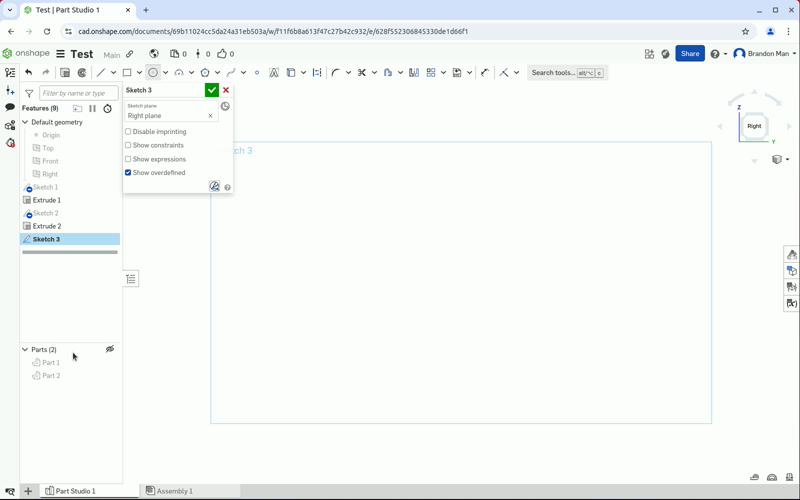
key_down(shift)
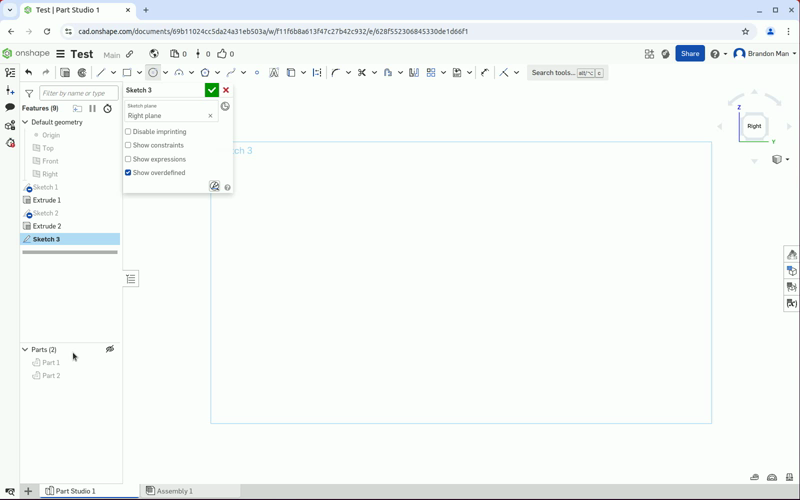
mouse_move(415, 234)
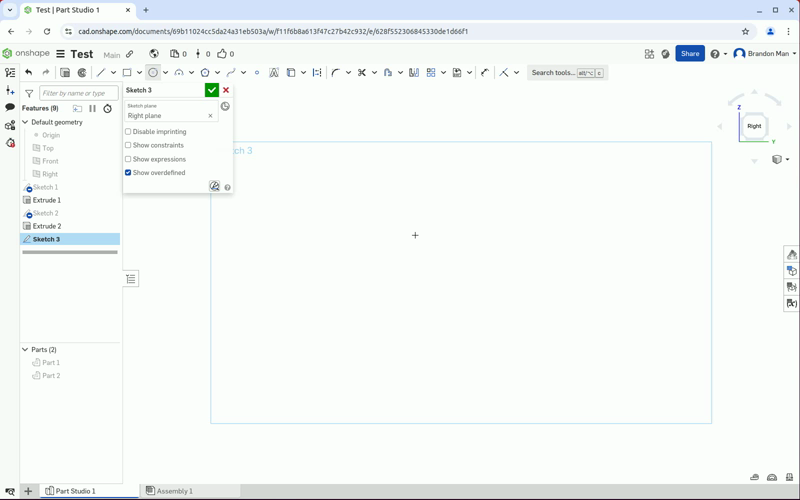
click(415, 234)
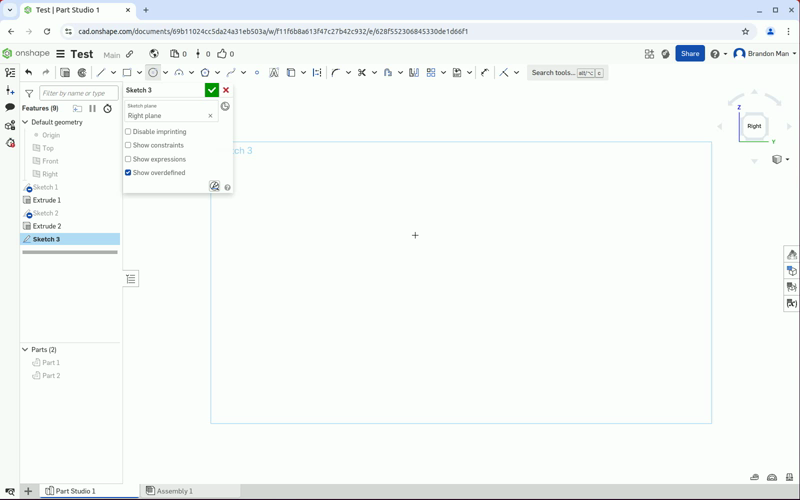
key_up(shift)
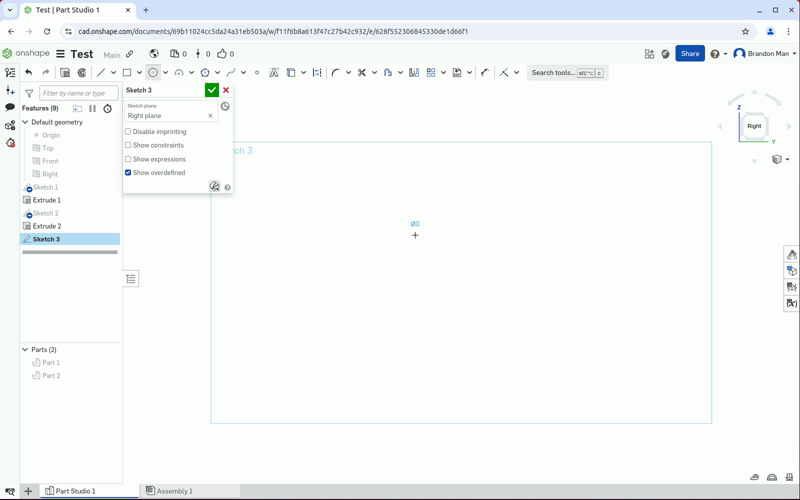
mouse_move(425, 234)
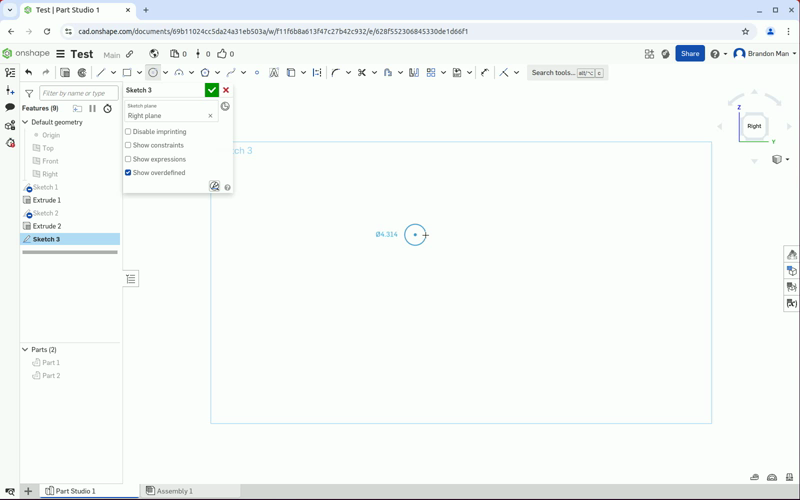
click(425, 234)
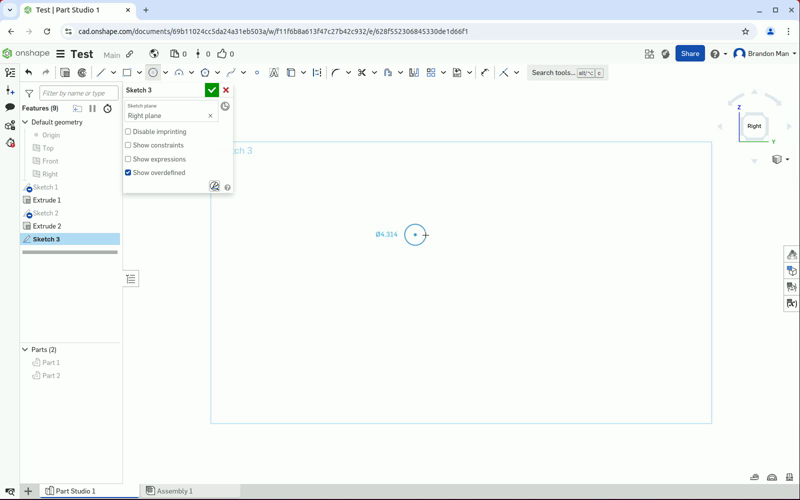
key(esc)
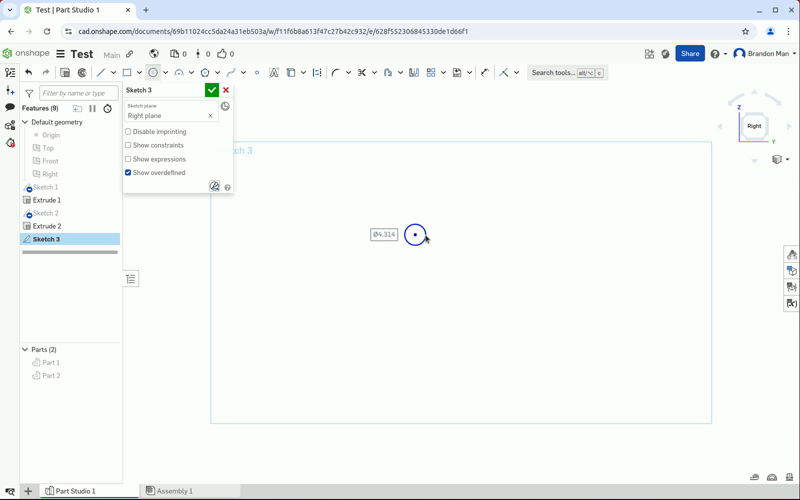
mouse_move(415, 232)
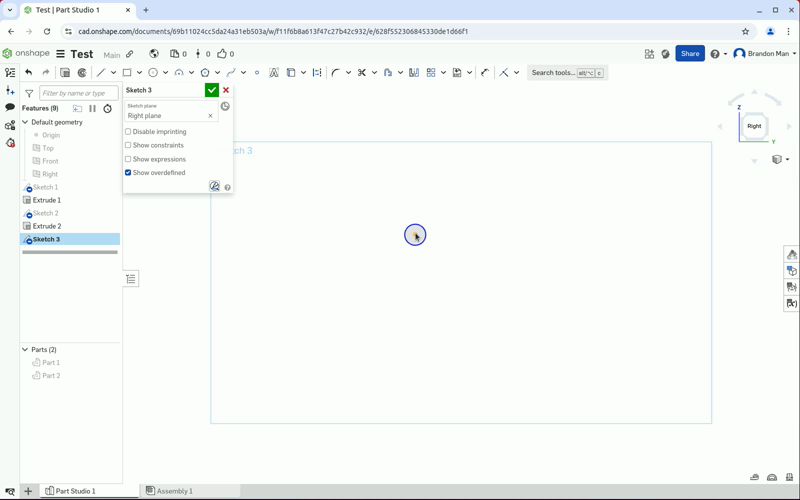
scroll(6)
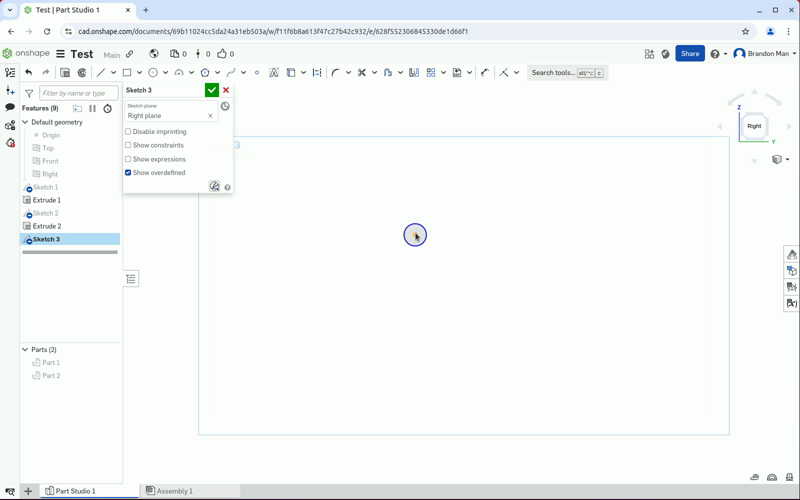
scroll(6)
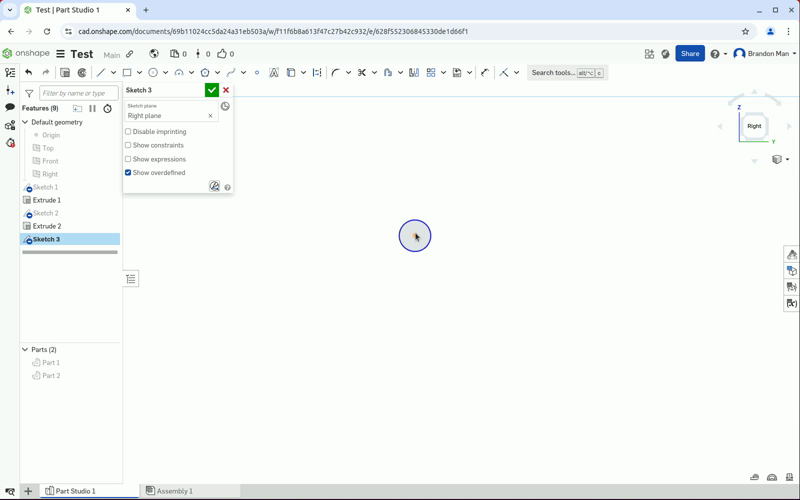
scroll(6)
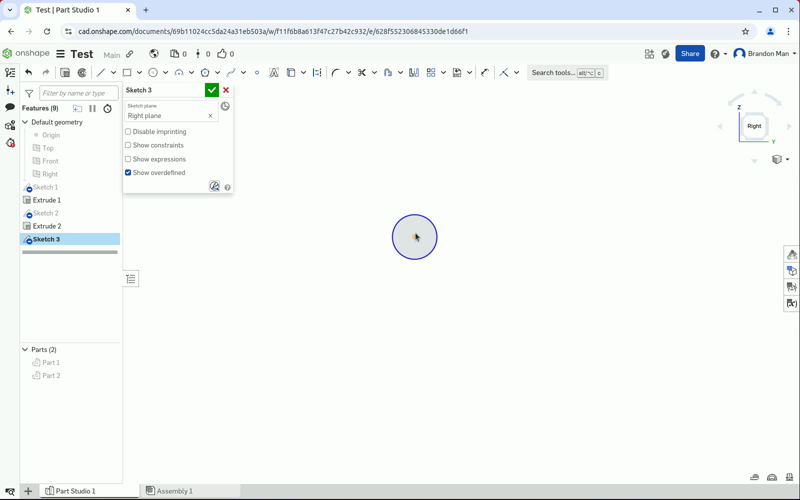
scroll(6)
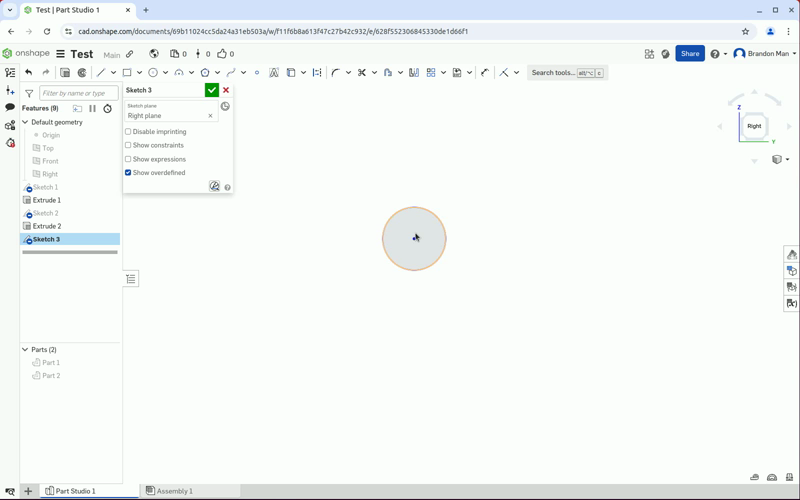
scroll(6)
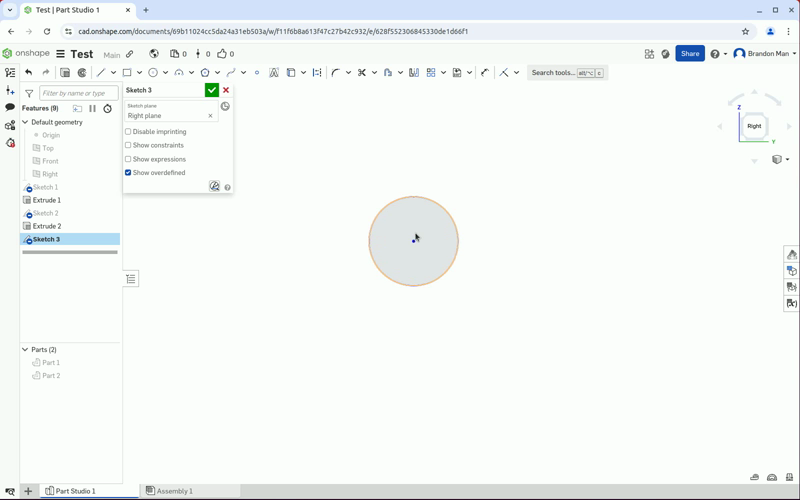
scroll(6)
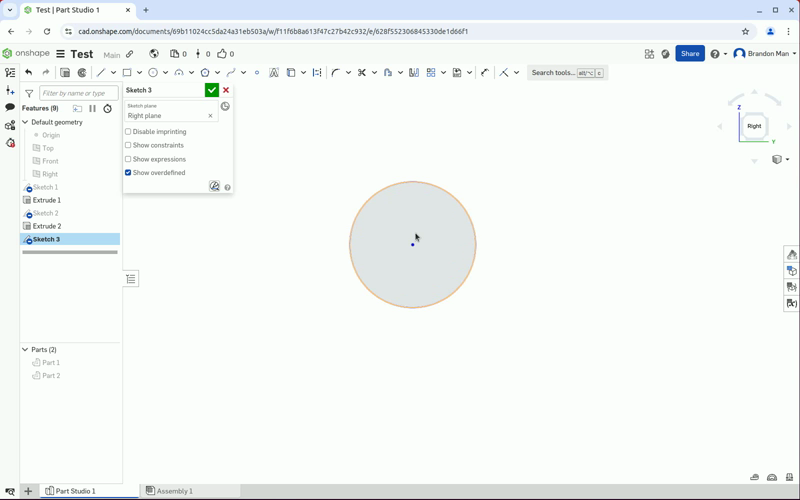
scroll(6)
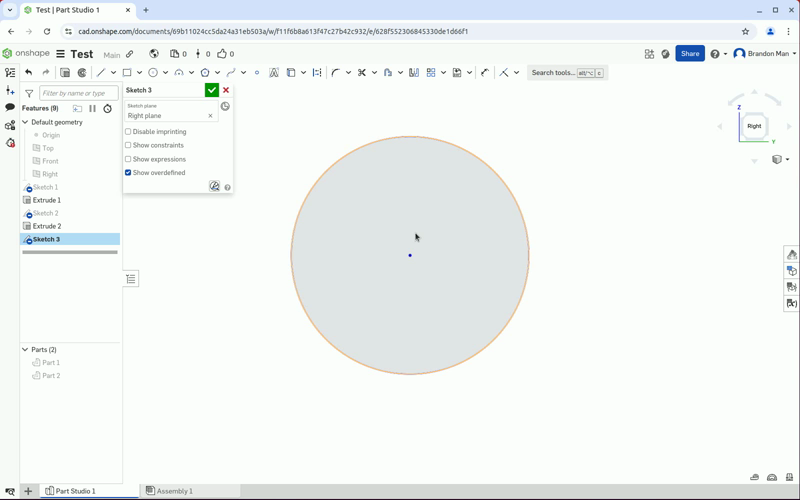
click(415, 232)
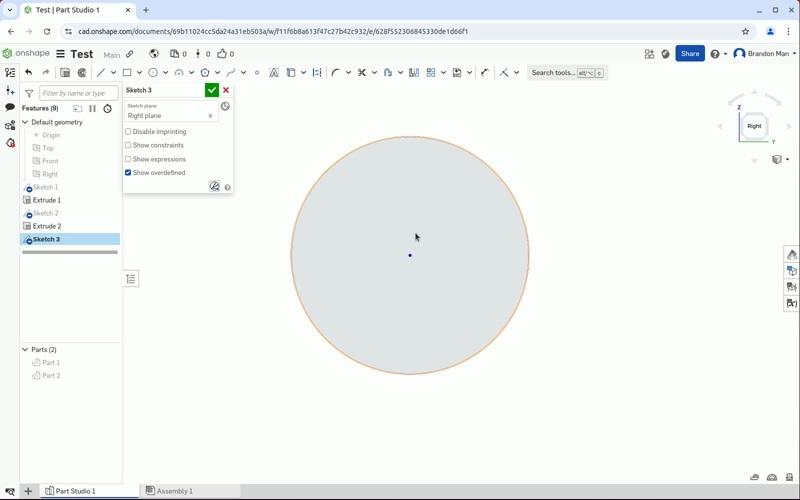
scroll(-6)
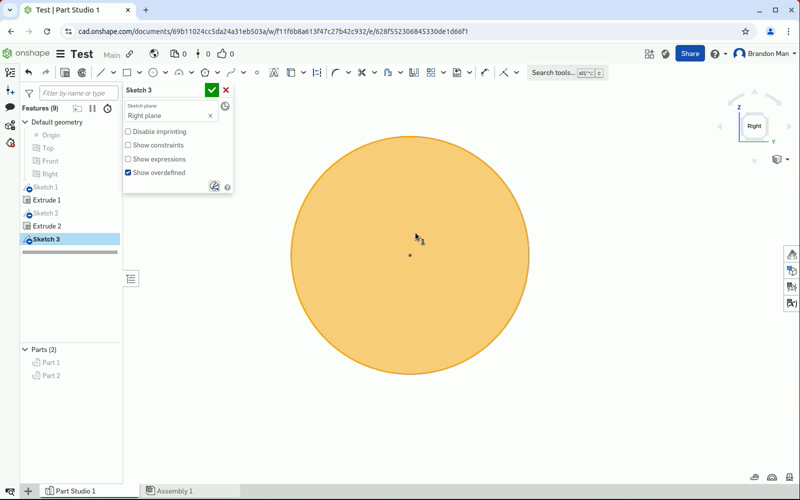
scroll(-6)
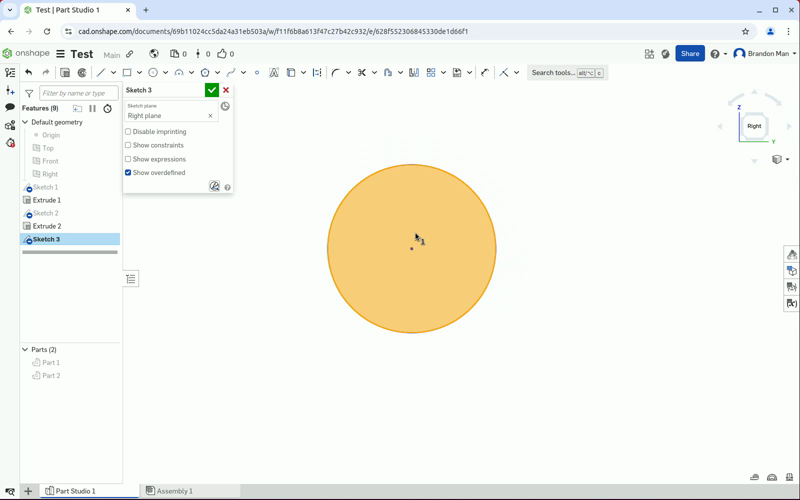
scroll(-6)
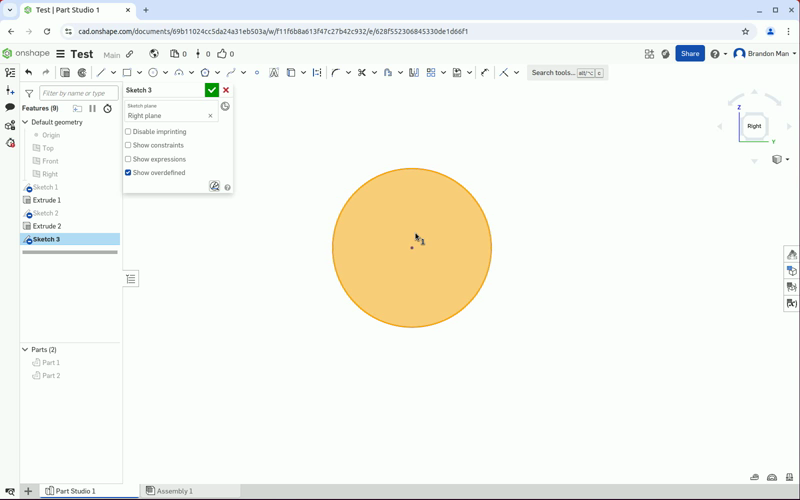
scroll(-6)
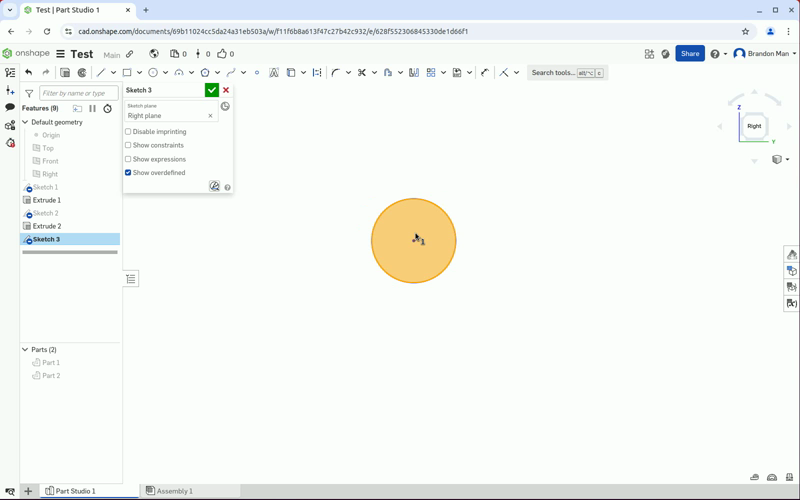
scroll(-6)
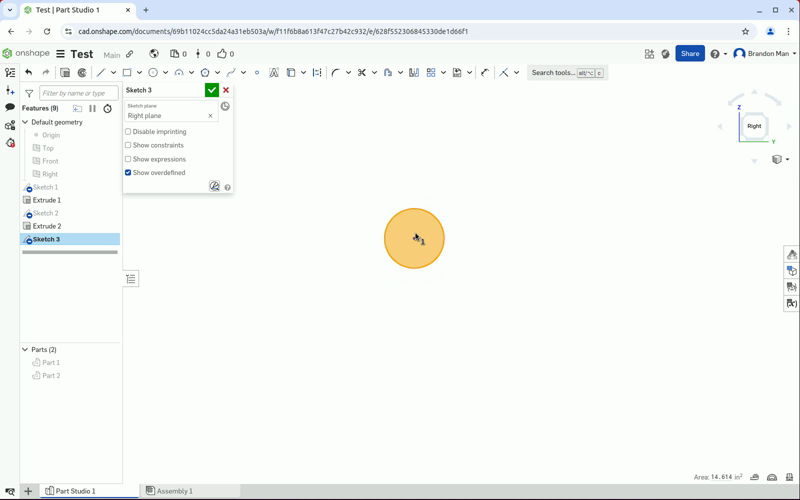
scroll(-6)
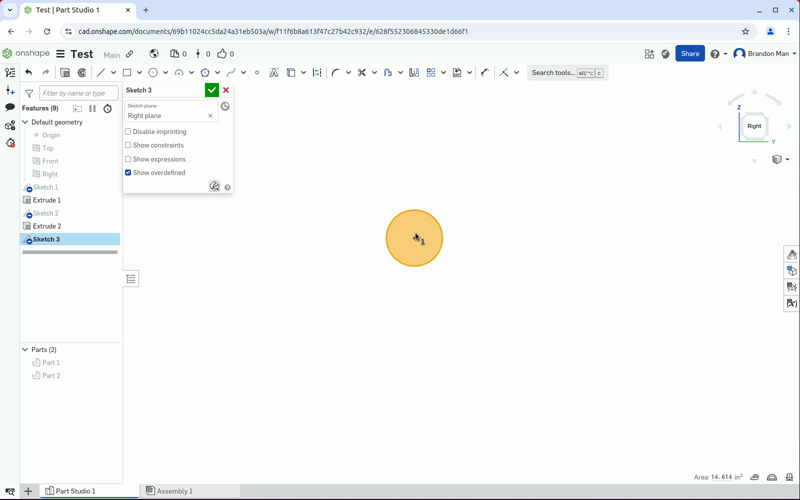
scroll(-6)
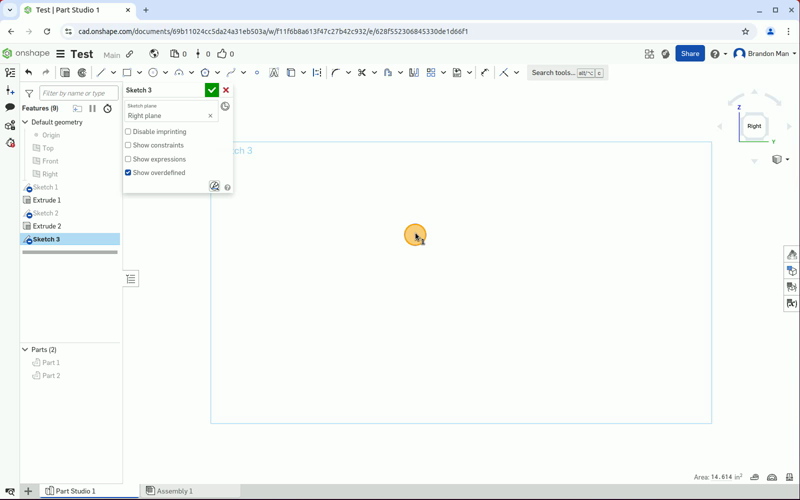
mouse_move(73, 352)
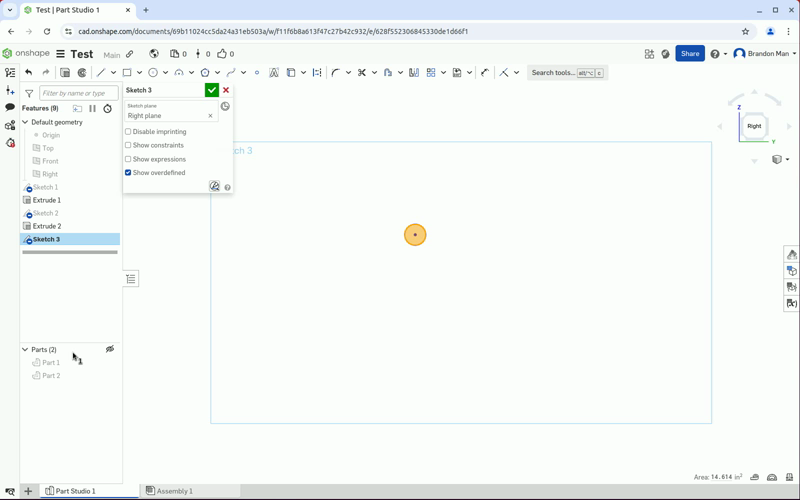
key(shift+y)
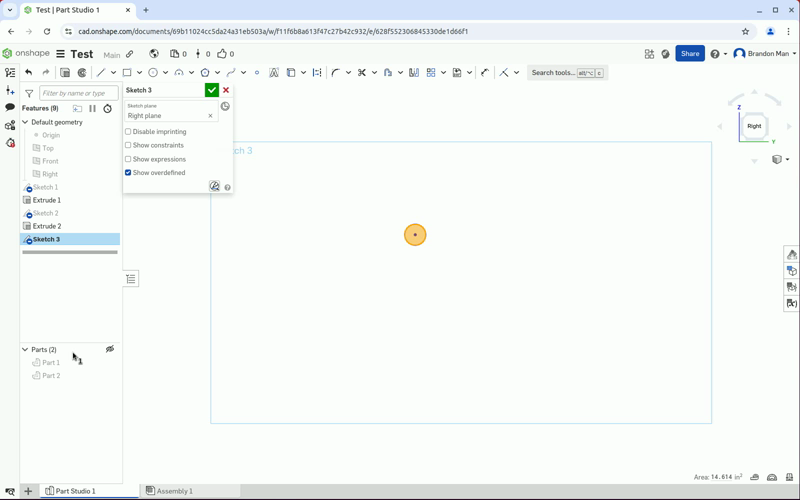
key(shift+e)
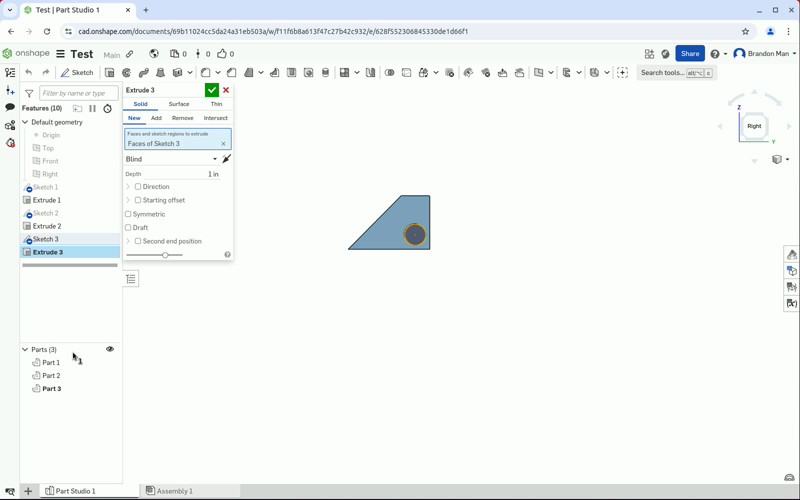
mouse_move(143, 106)
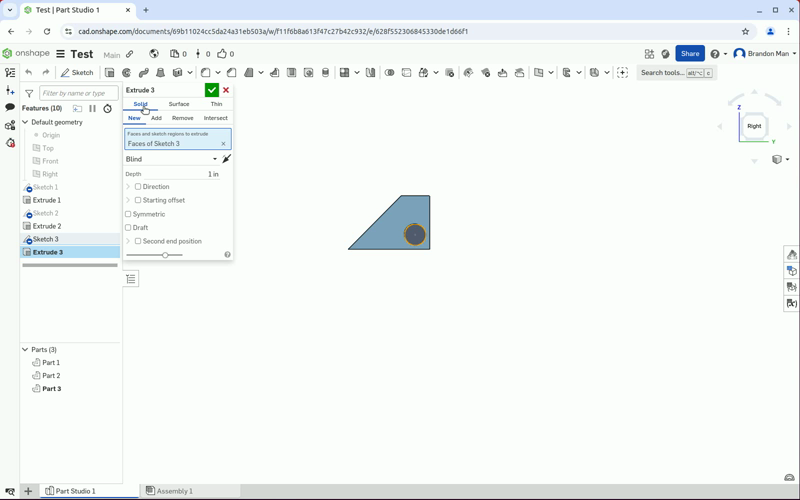
click(143, 106)
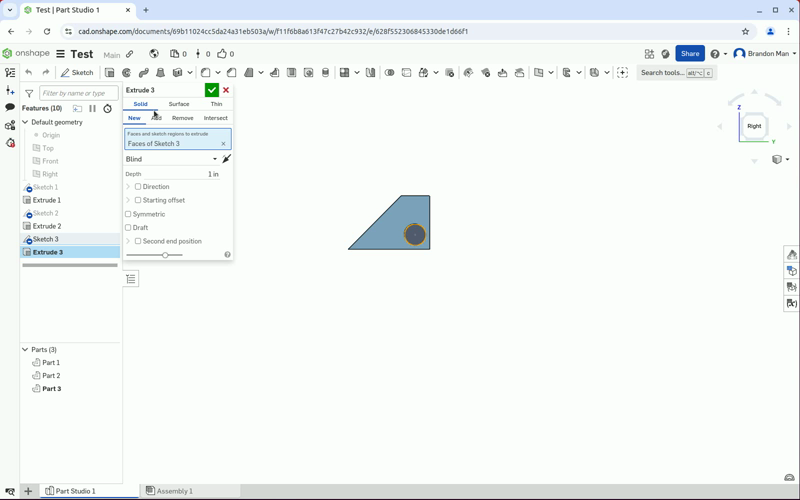
mouse_move(186, 120)
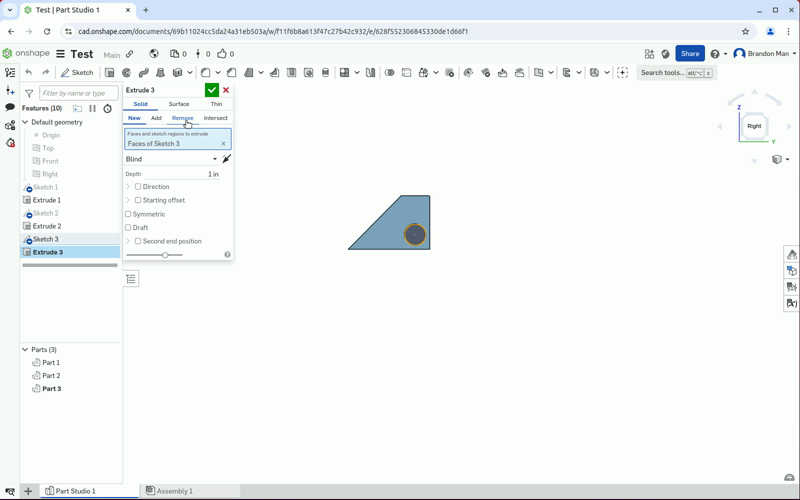
click(186, 120)
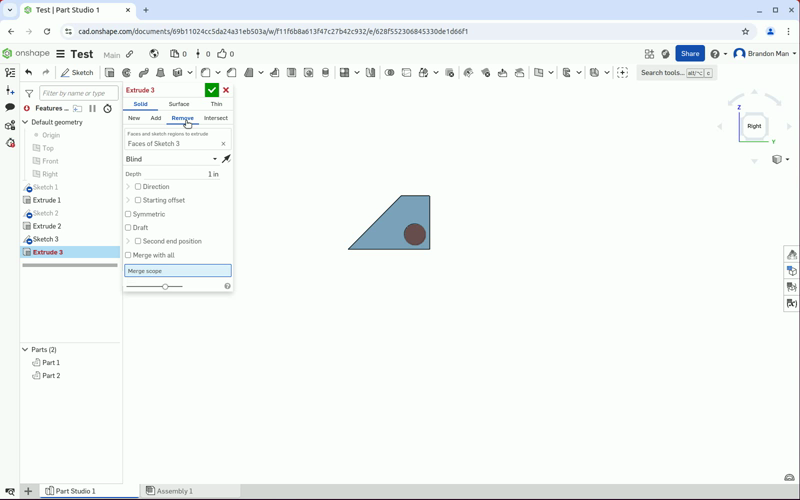
key(tab, 4)
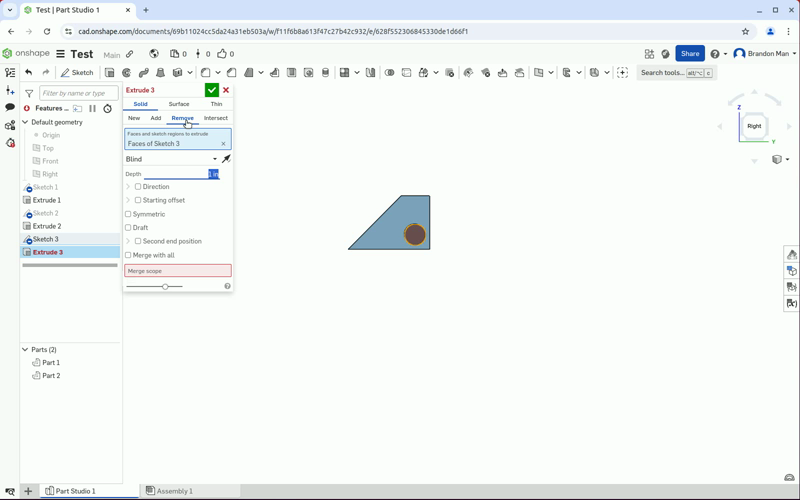
text(1.204)
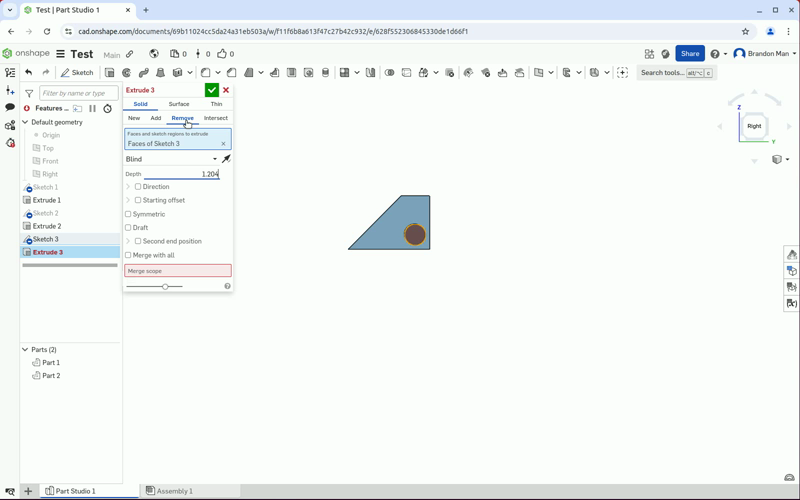
key(tab, 6)
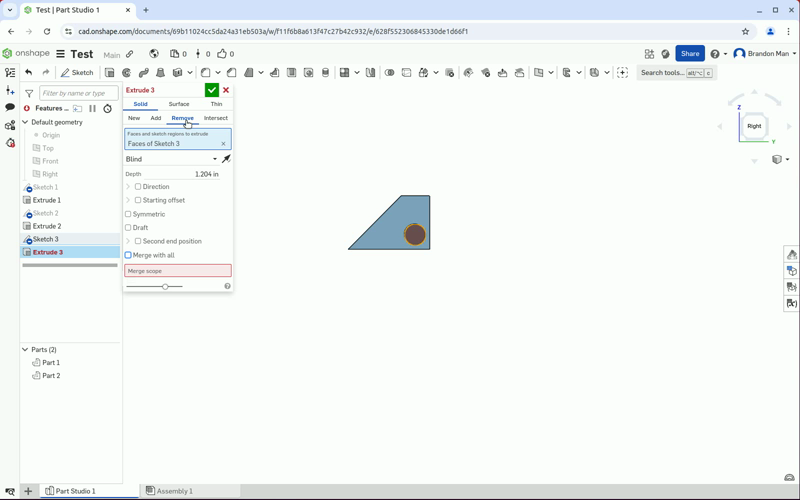
key(space)
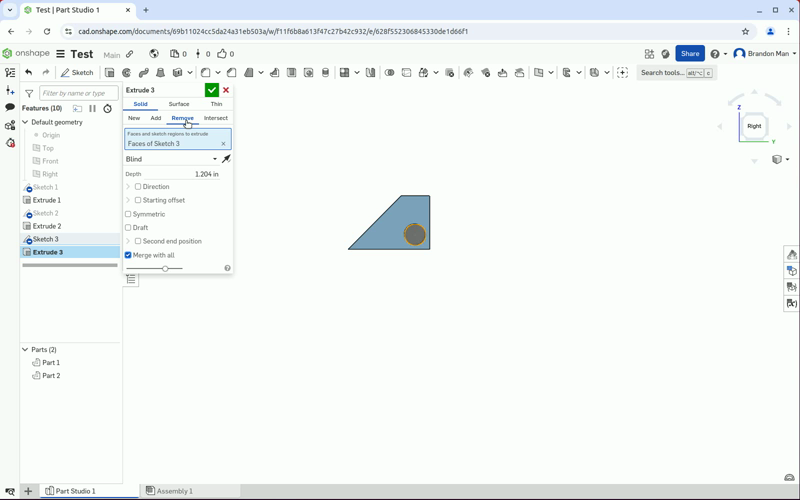
key(enter)
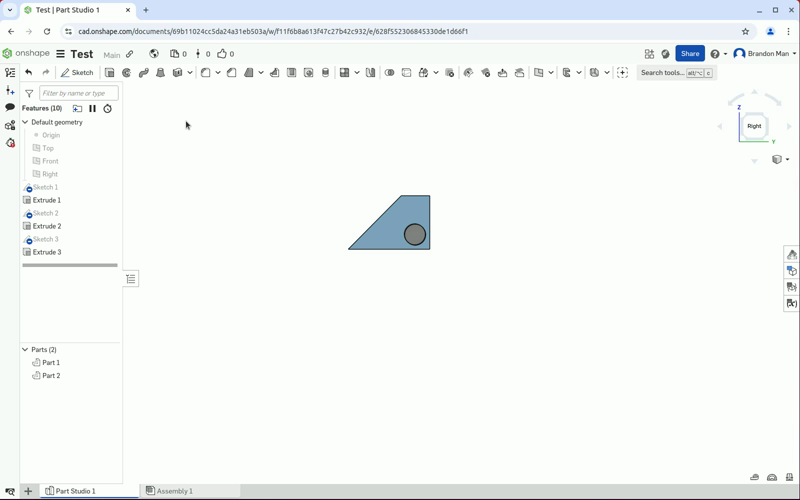
key(shift+h)
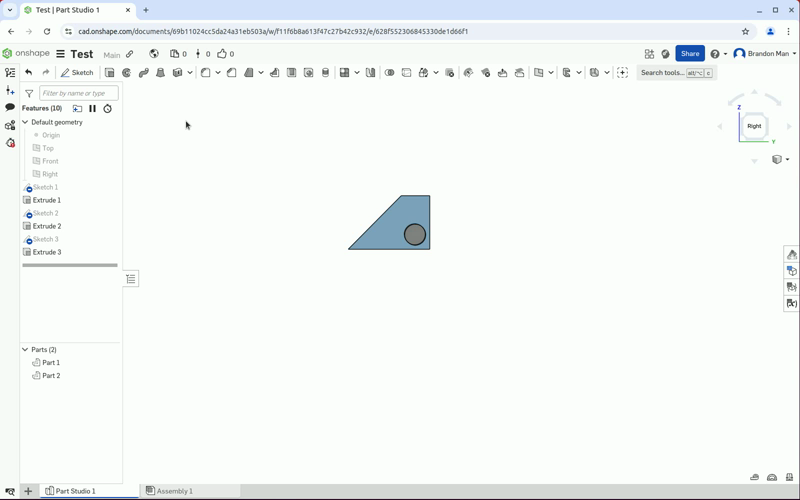
key(shift+h)
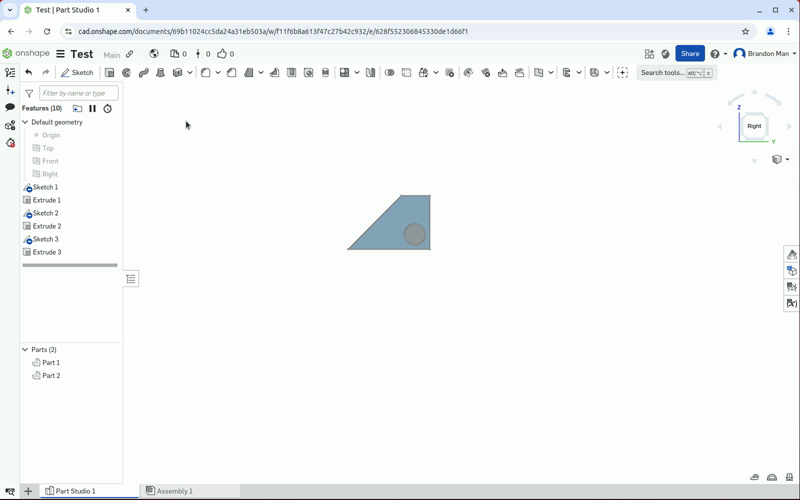
key(shift+7)
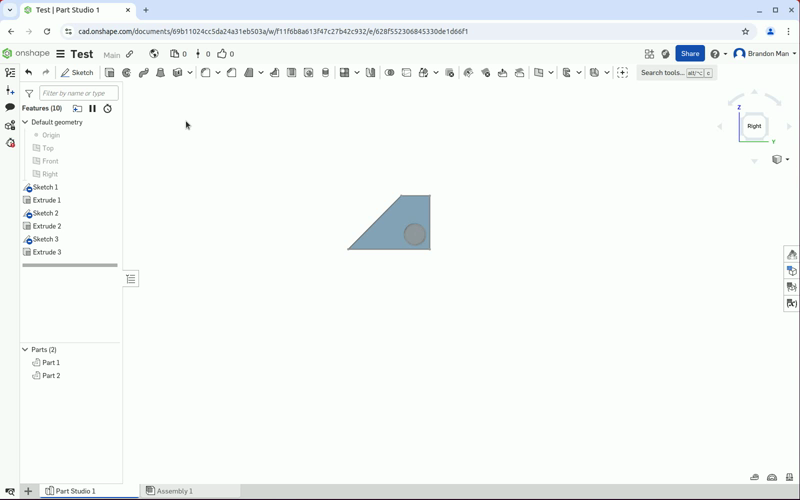
key(right, 2)
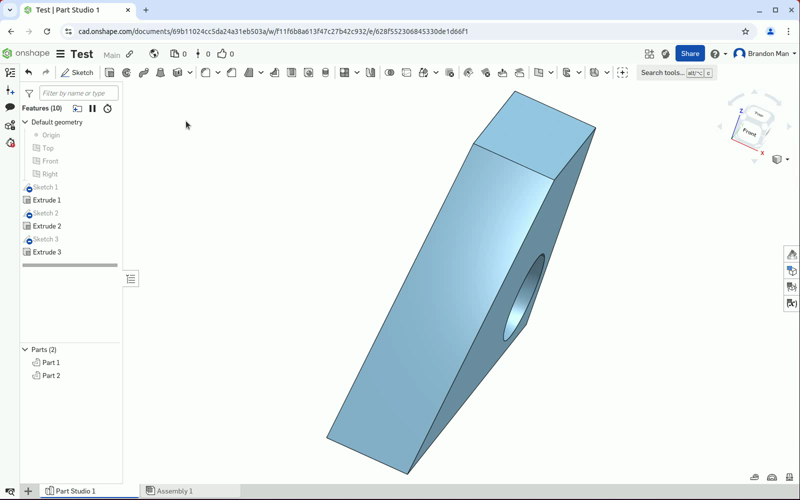
key(down, 2)
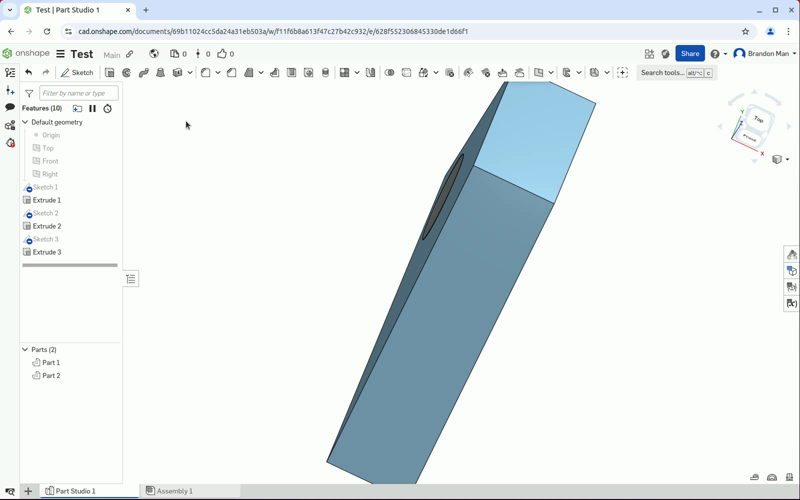
key(up, 2)
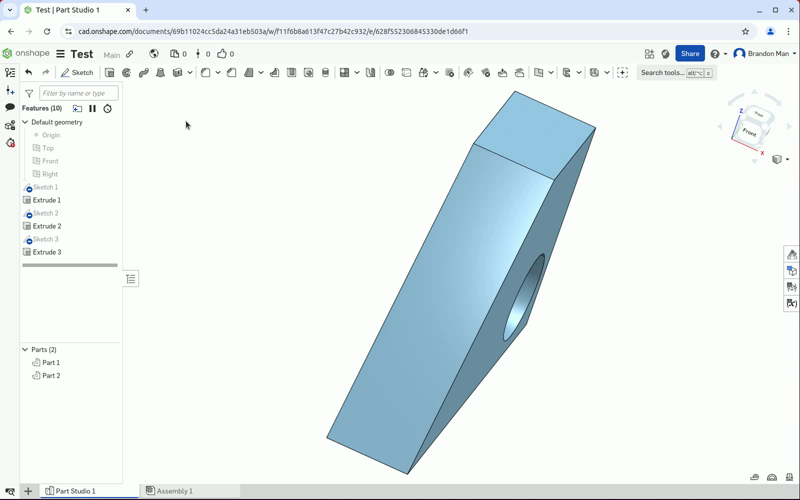
key(left, 2)
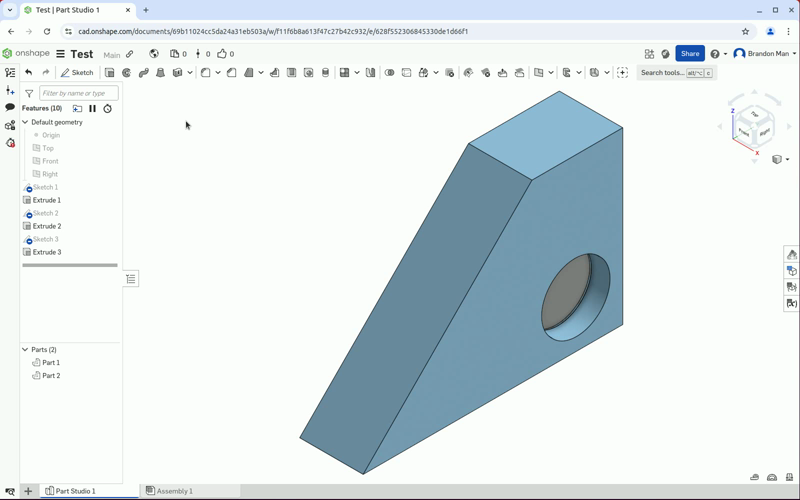
mouse_move(73, 189)
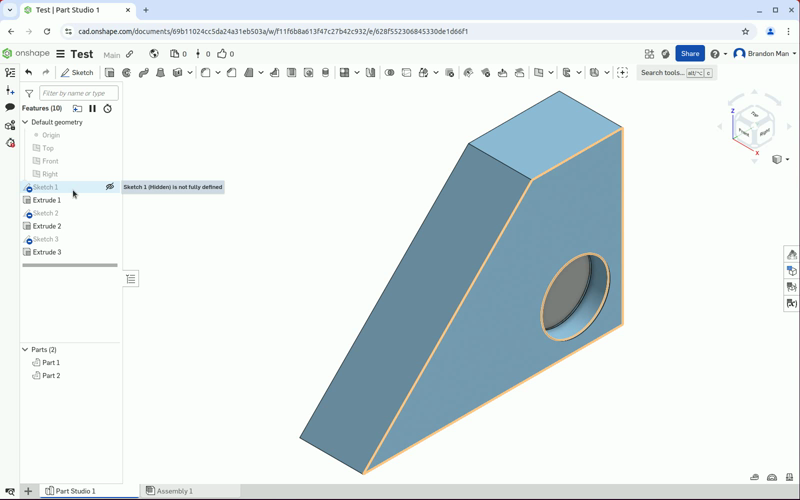
click(73, 189)